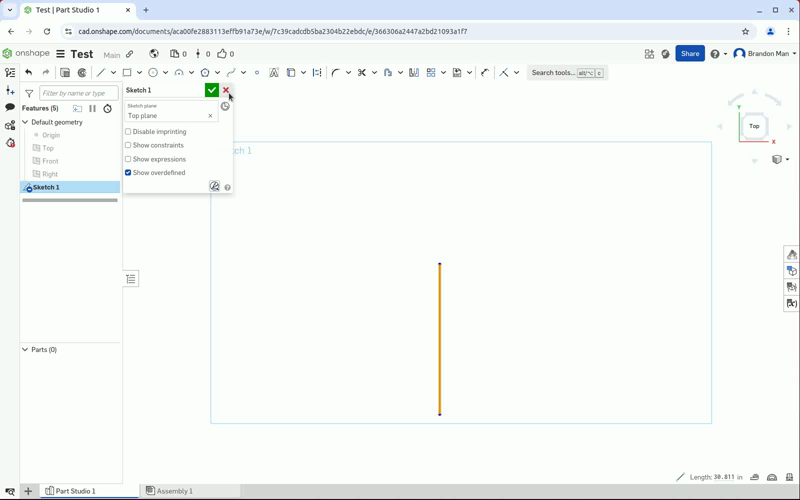
key(shift+h)
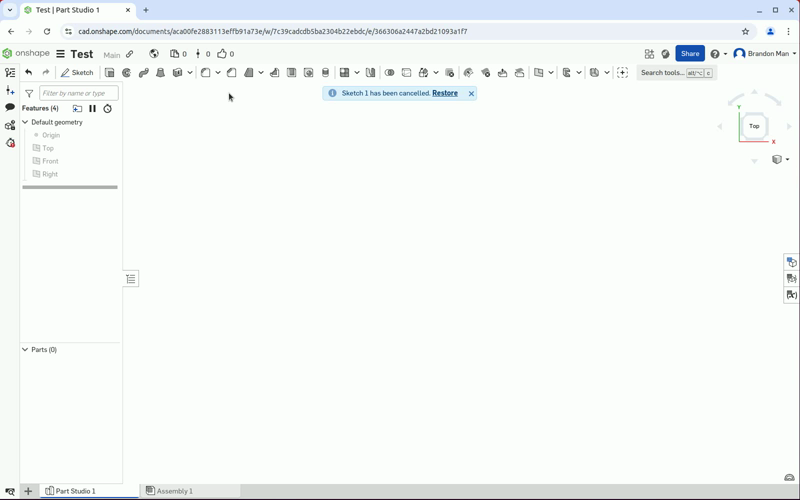
mouse_move(73, 352)
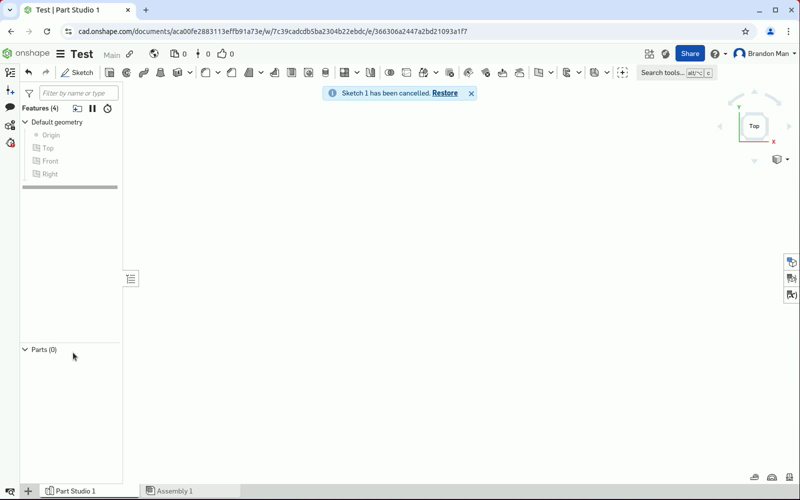
key(y)
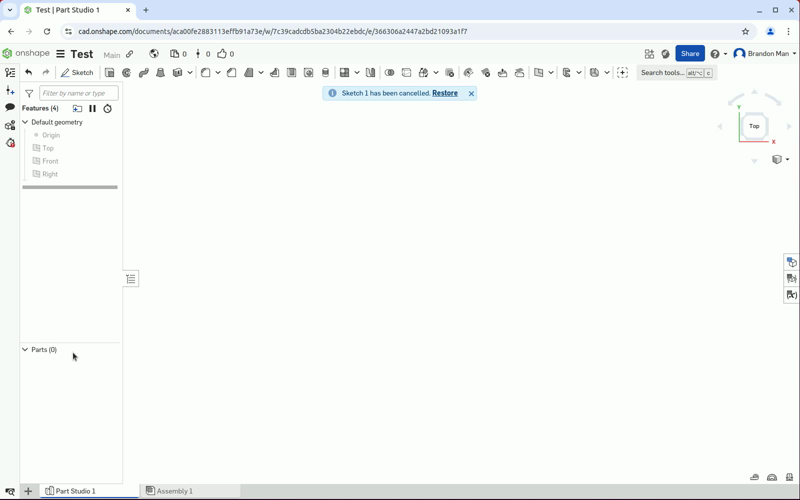
key(shift+p)
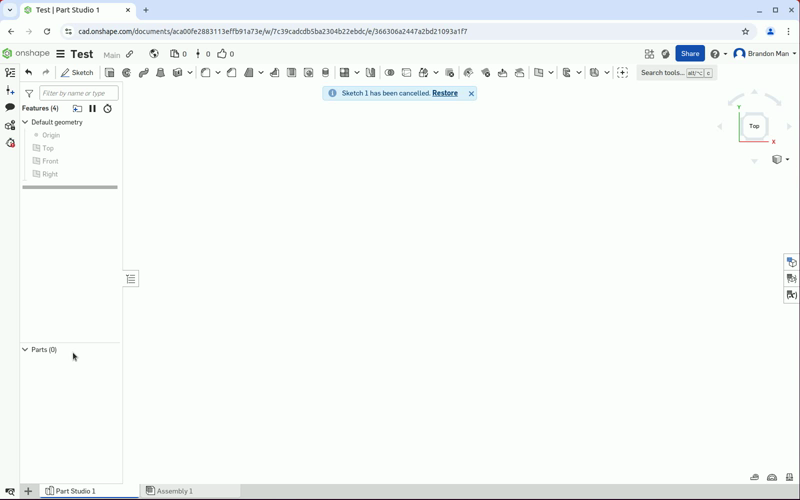
key(space)
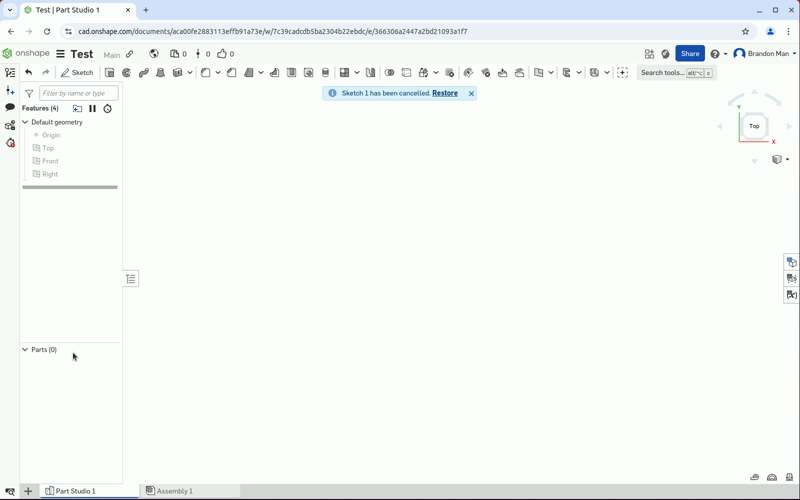
key_down(shift)
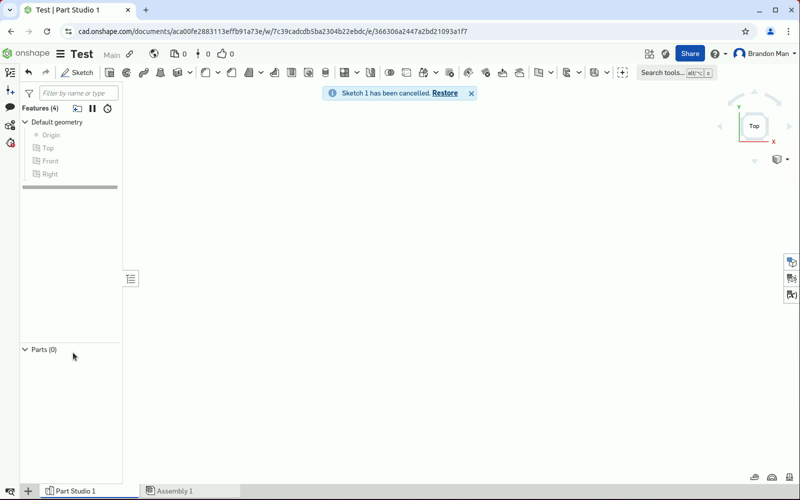
key(up)
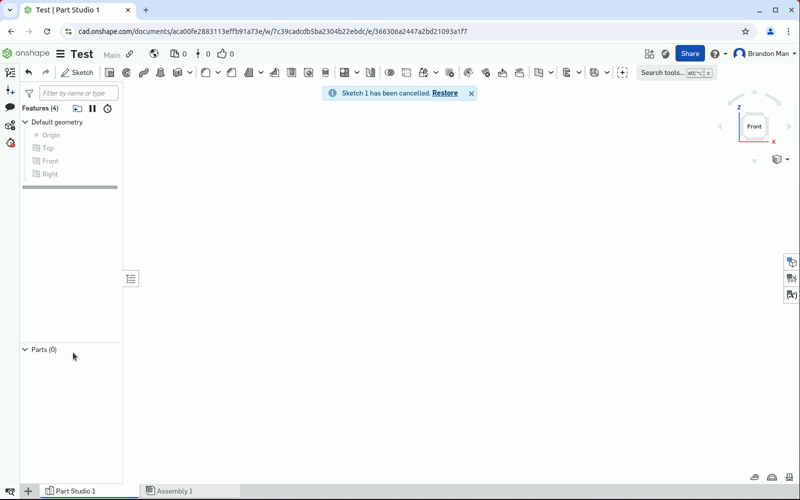
key_up(shift)
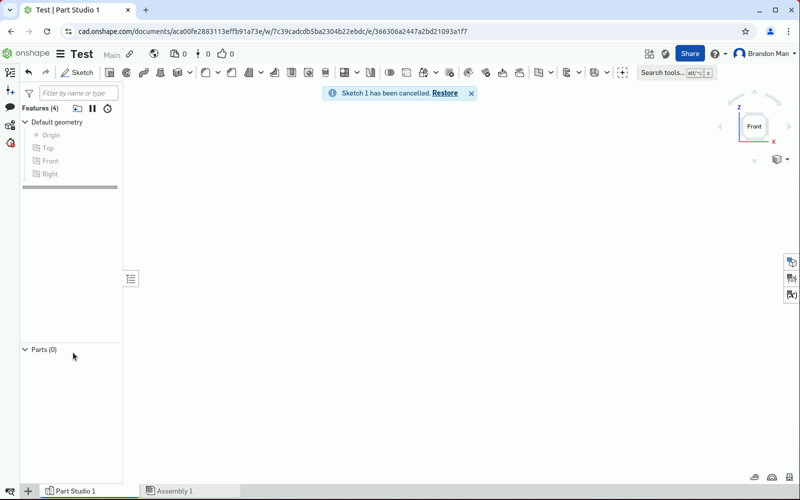
mouse_move(73, 352)
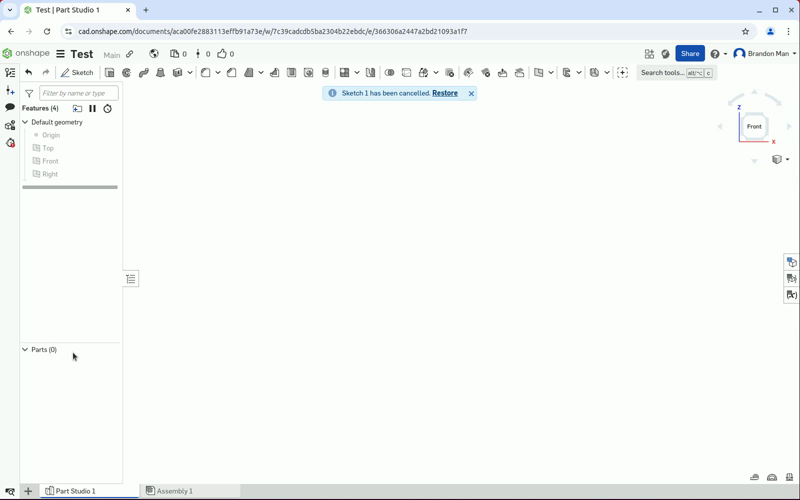
key(shift+y)
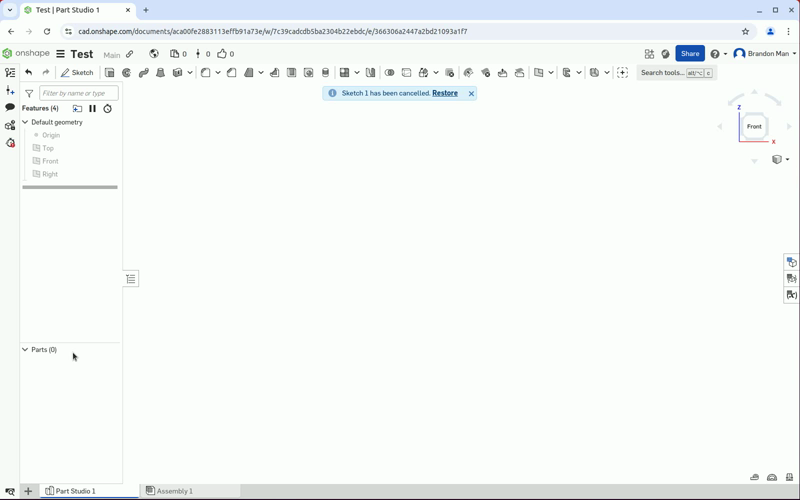
key(shift+s)
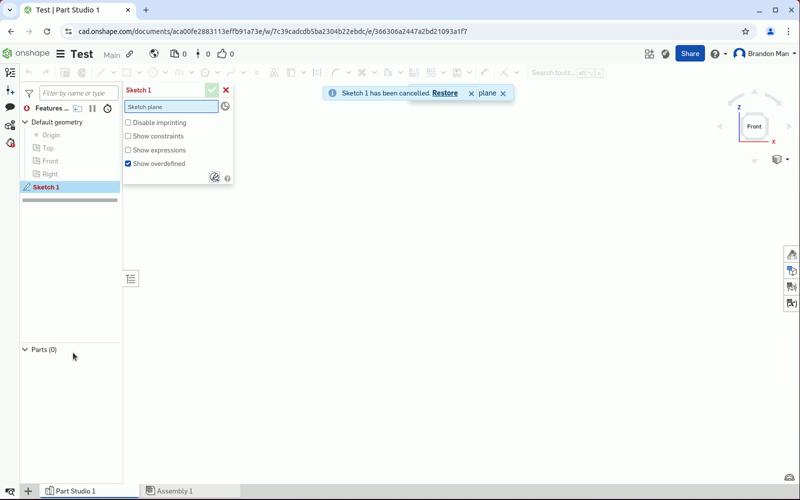
mouse_move(73, 163)
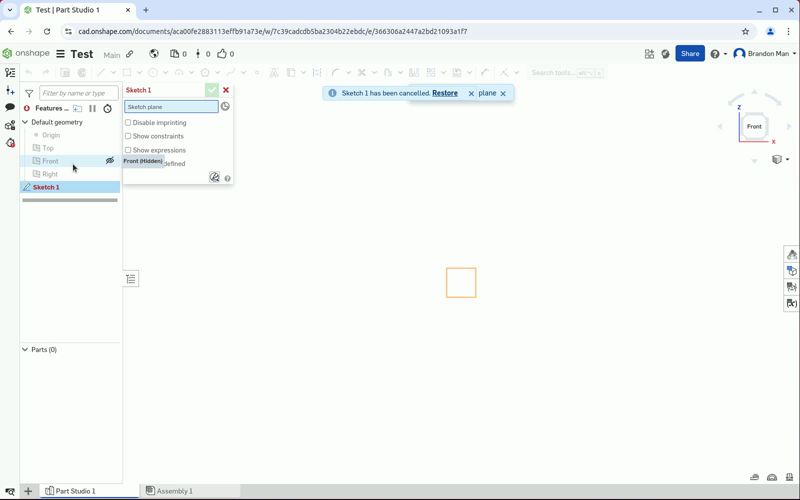
click(73, 163)
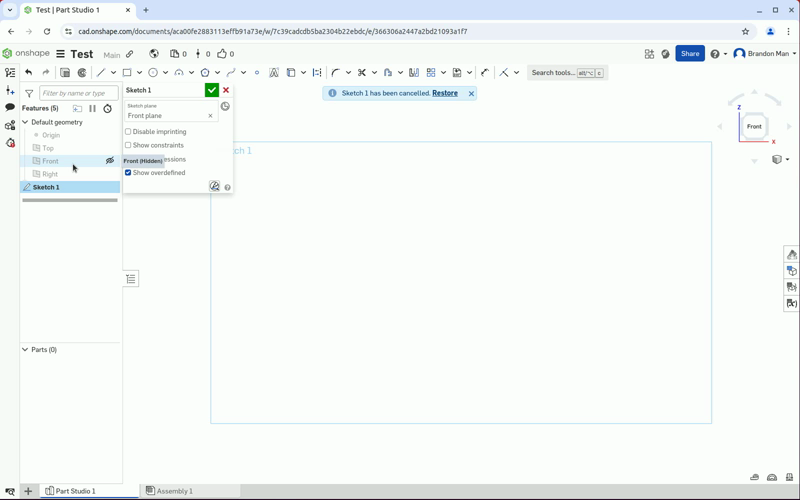
mouse_move(73, 352)
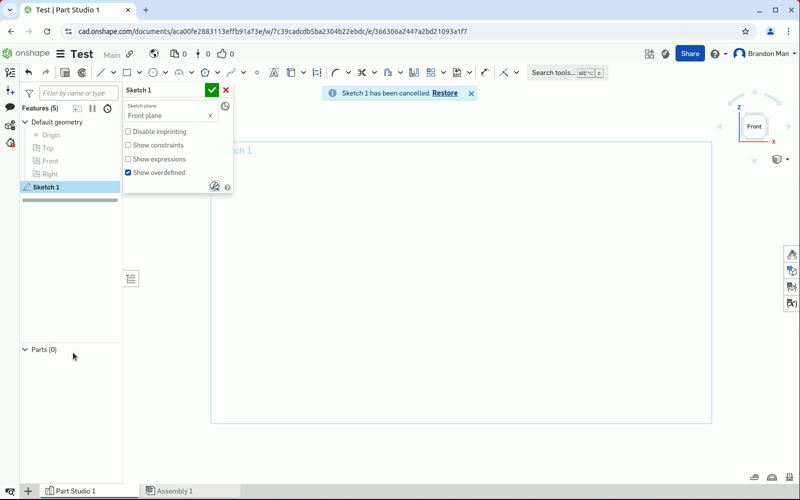
key(y)
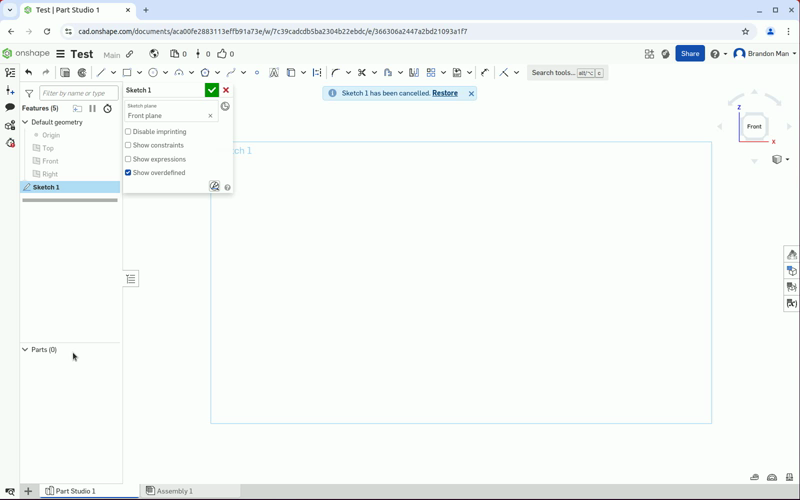
key(l)
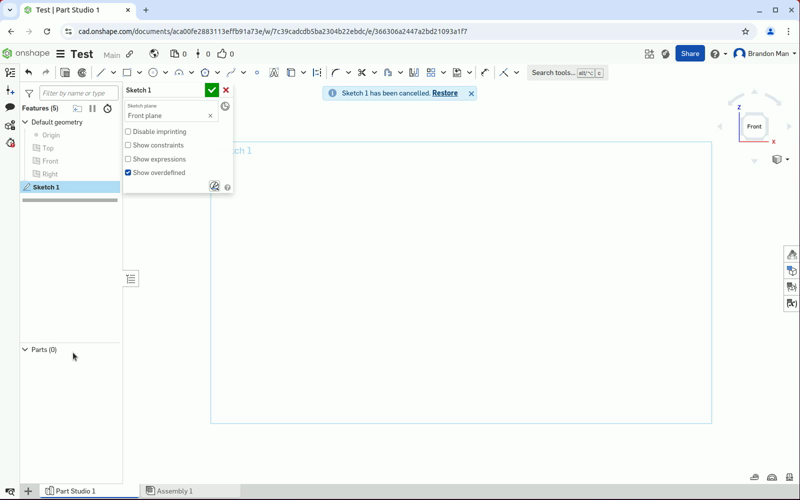
key_down(shift)
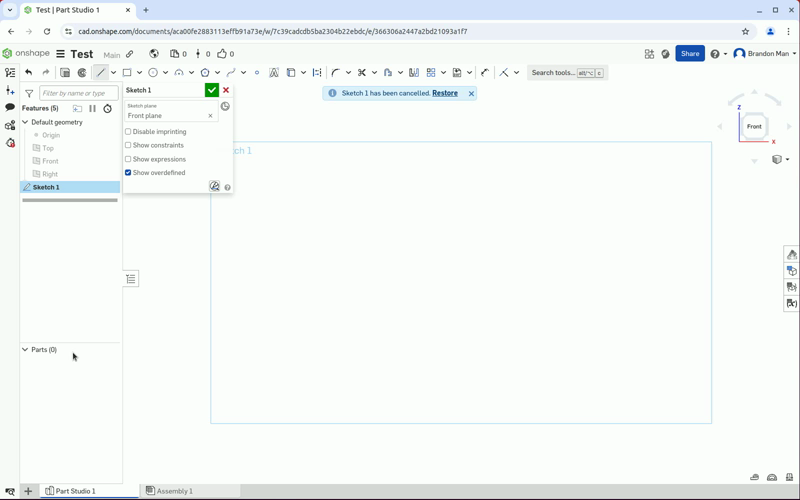
mouse_move(348, 282)
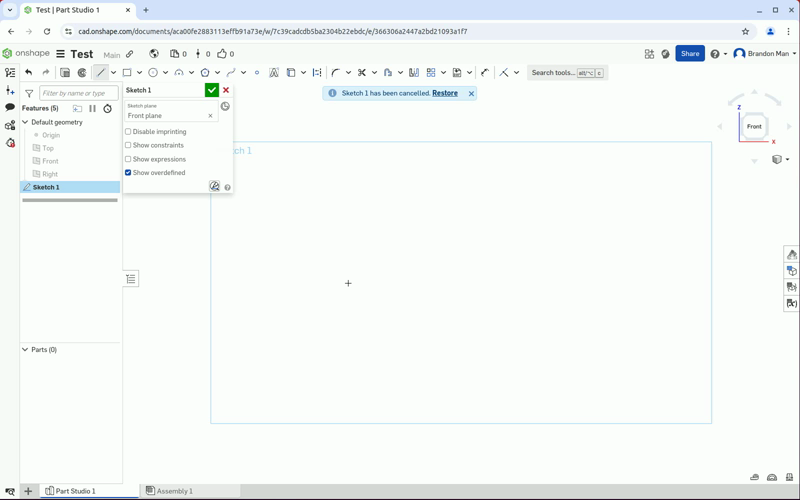
click(348, 282)
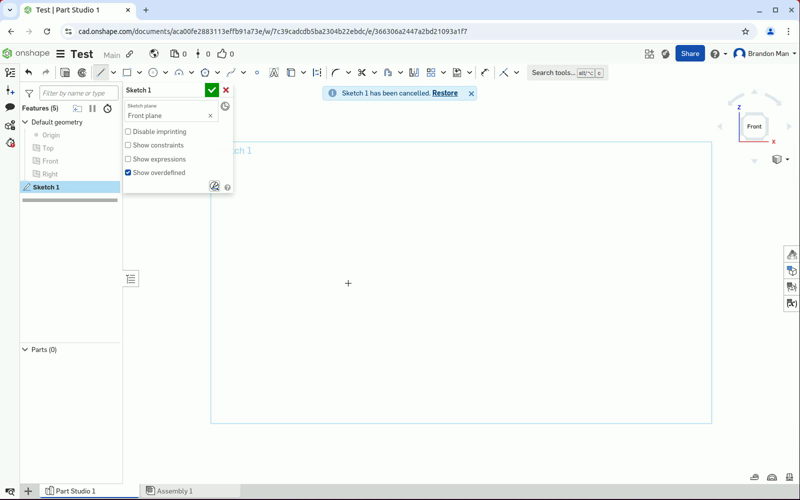
key_up(shift)
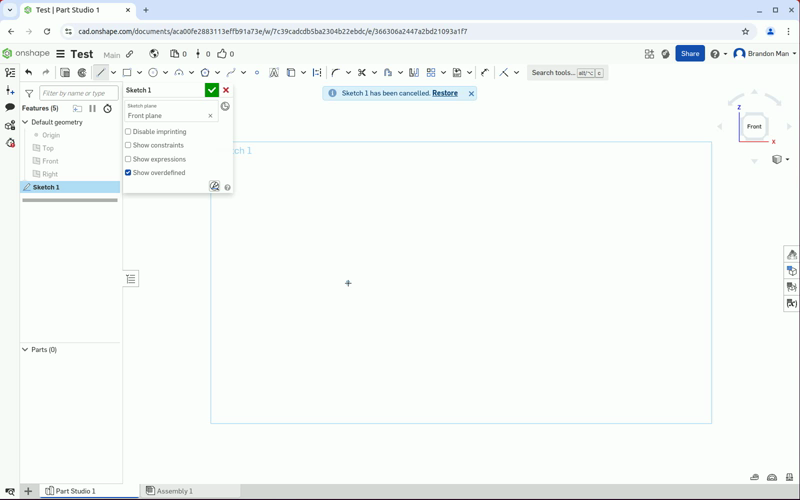
key_down(shift)
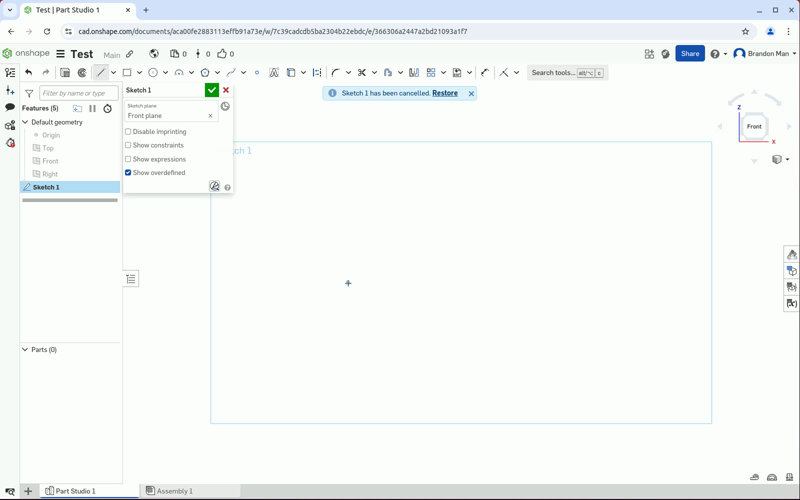
mouse_move(378, 282)
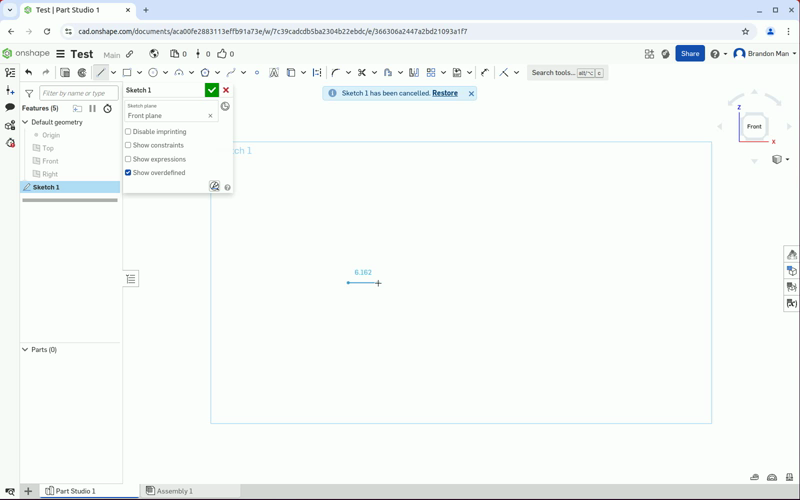
mouse_move(386, 282)
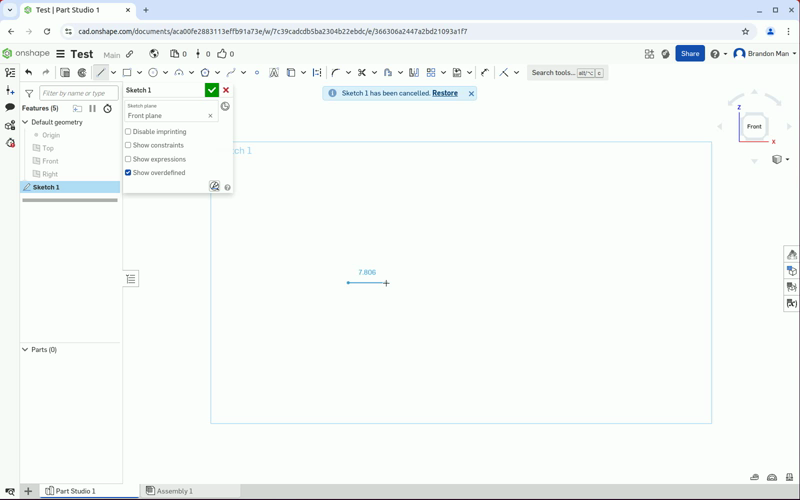
click(386, 282)
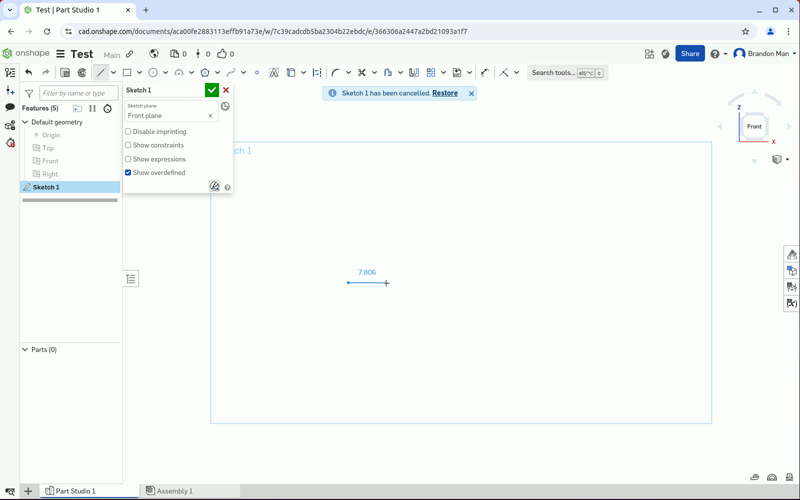
key_up(shift)
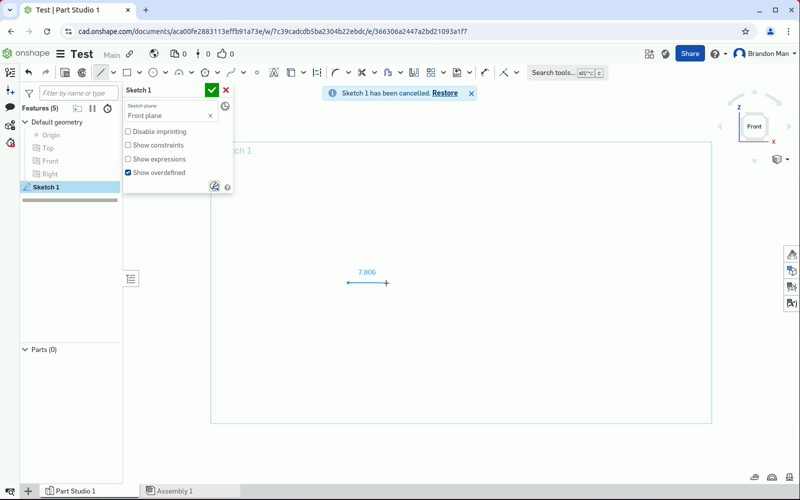
key_down(shift)
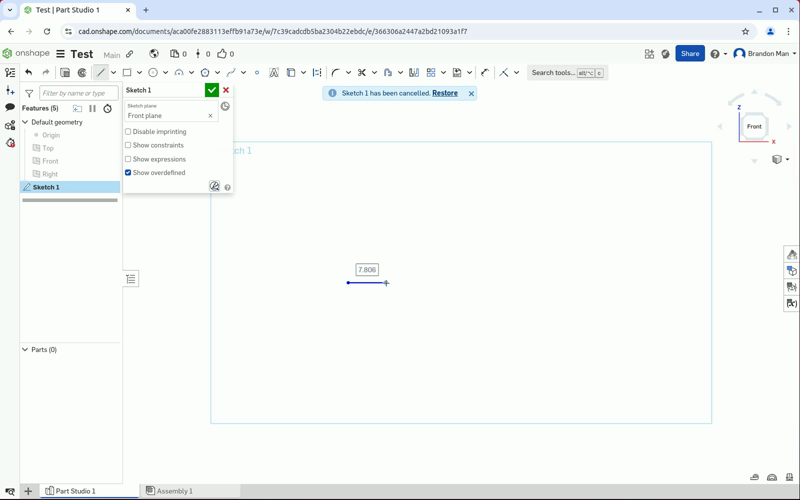
mouse_move(416, 282)
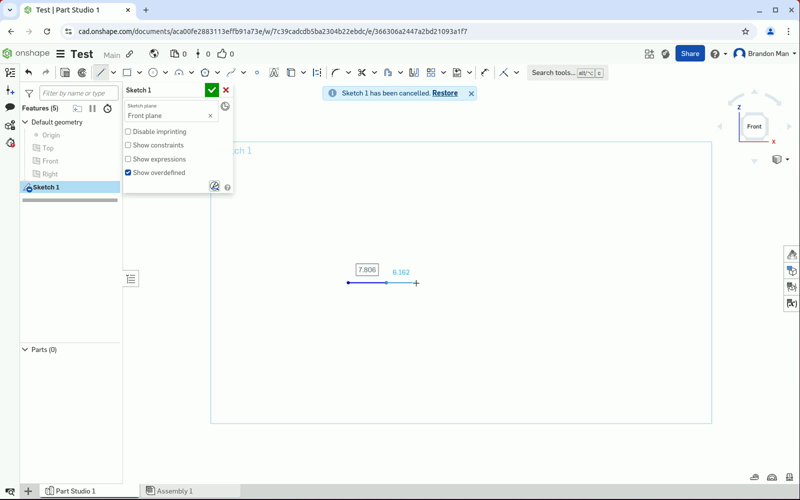
mouse_move(386, 264)
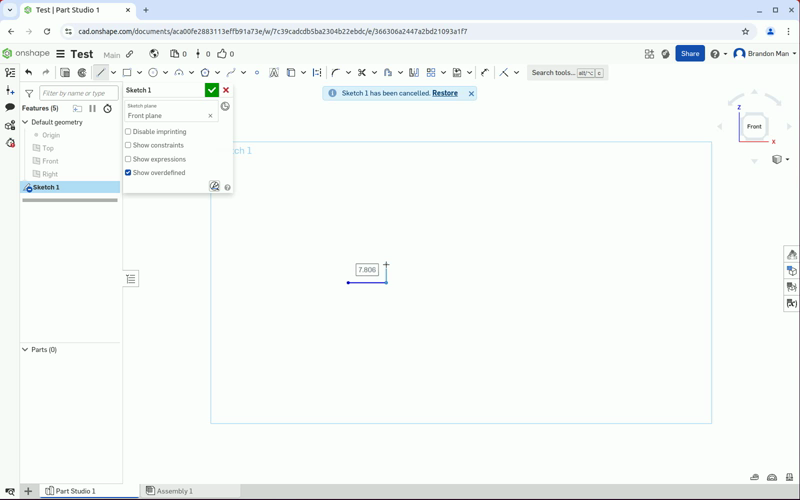
click(386, 264)
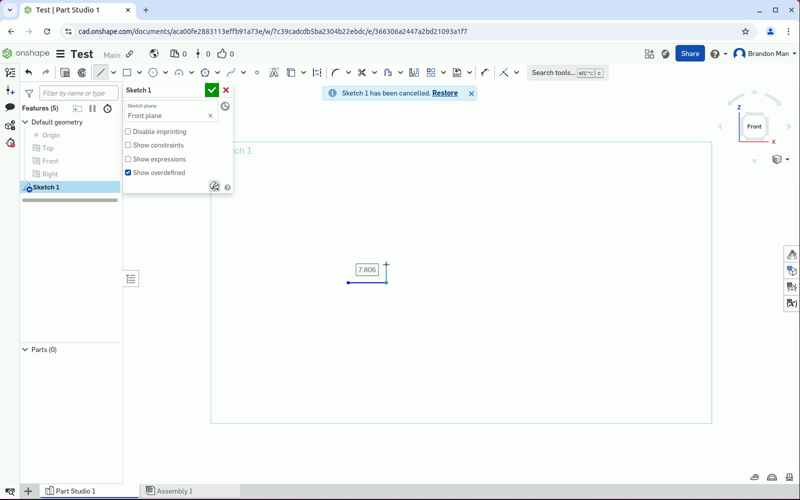
key_up(shift)
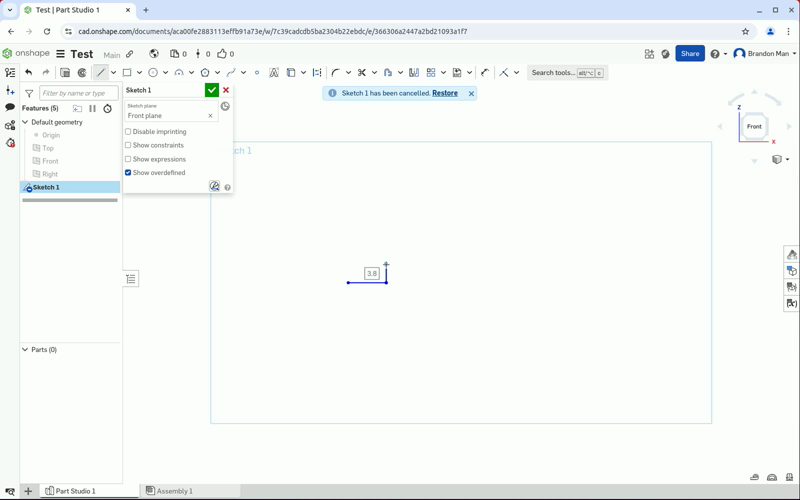
key_down(shift)
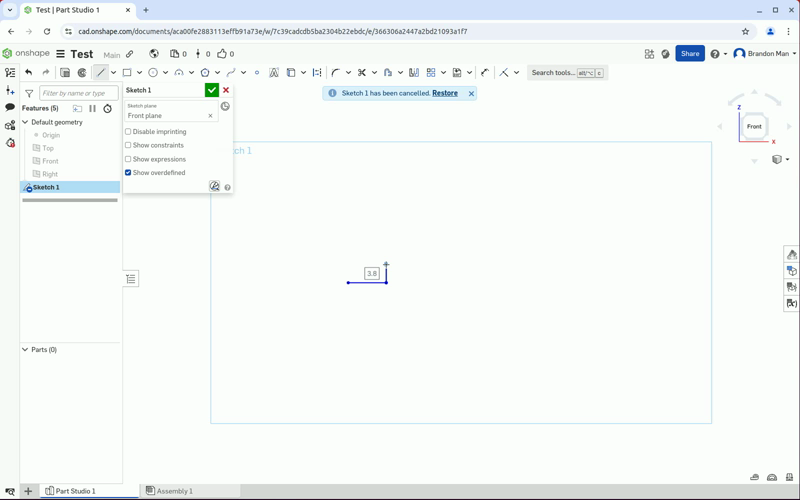
mouse_move(416, 264)
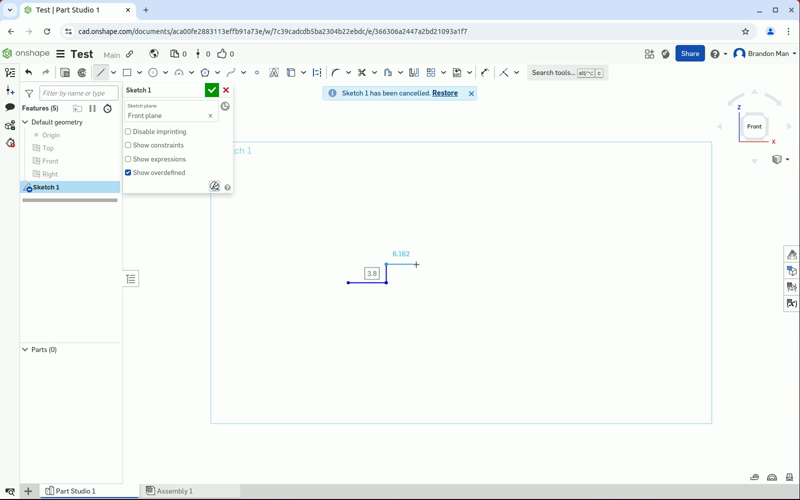
mouse_move(422, 264)
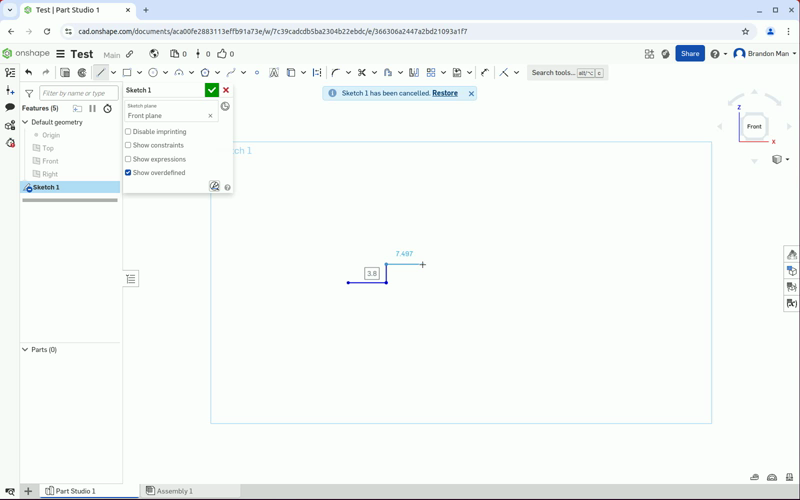
click(422, 264)
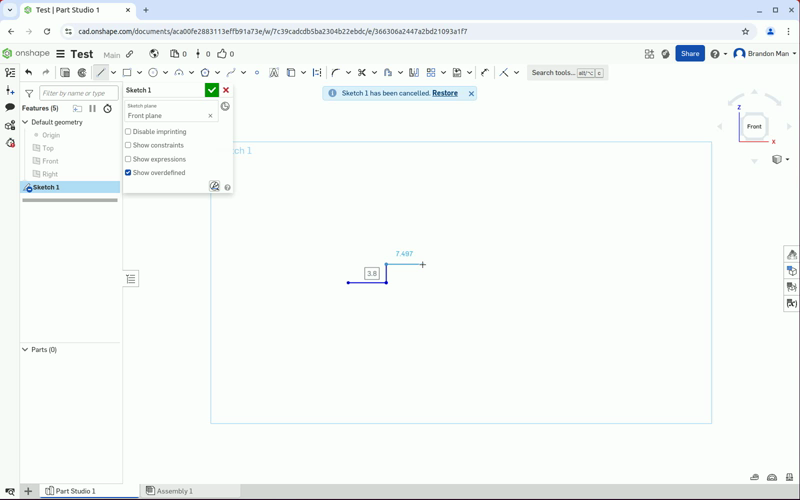
key_up(shift)
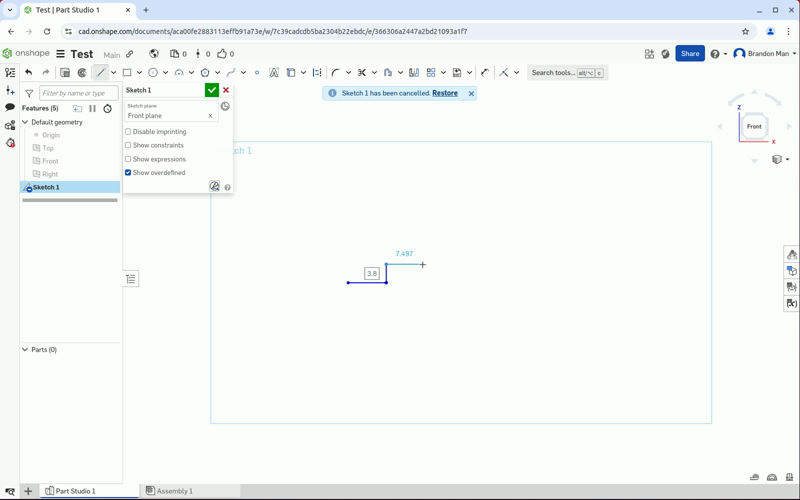
key_down(shift)
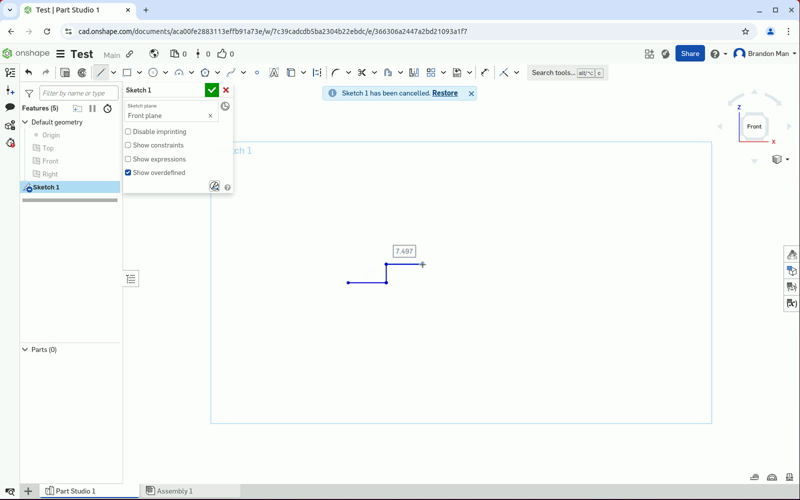
mouse_move(453, 264)
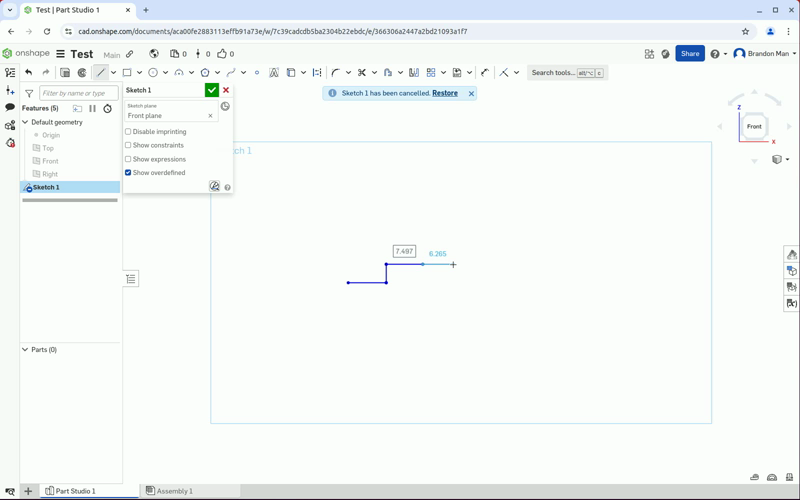
mouse_move(422, 282)
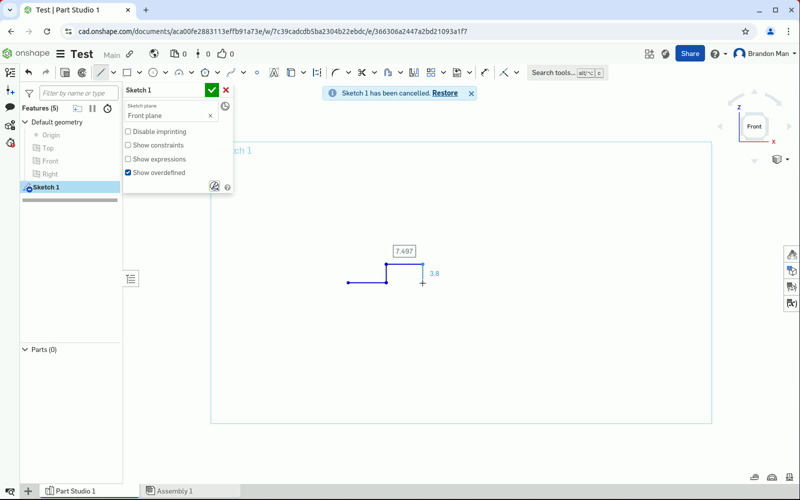
click(422, 282)
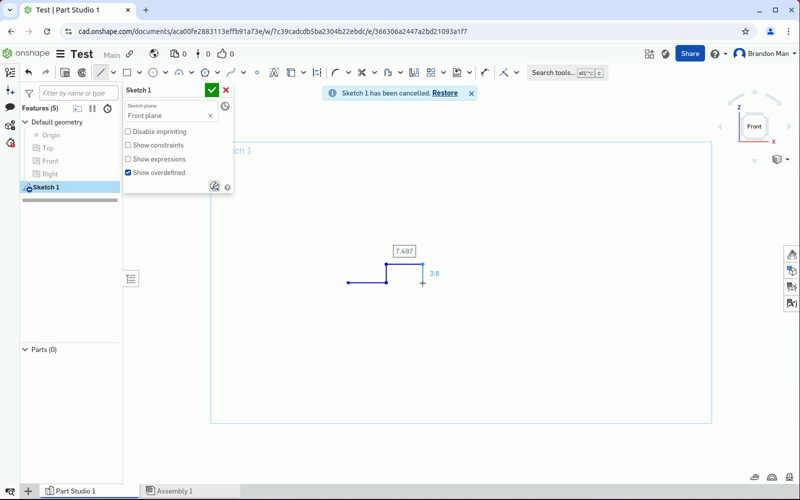
key_up(shift)
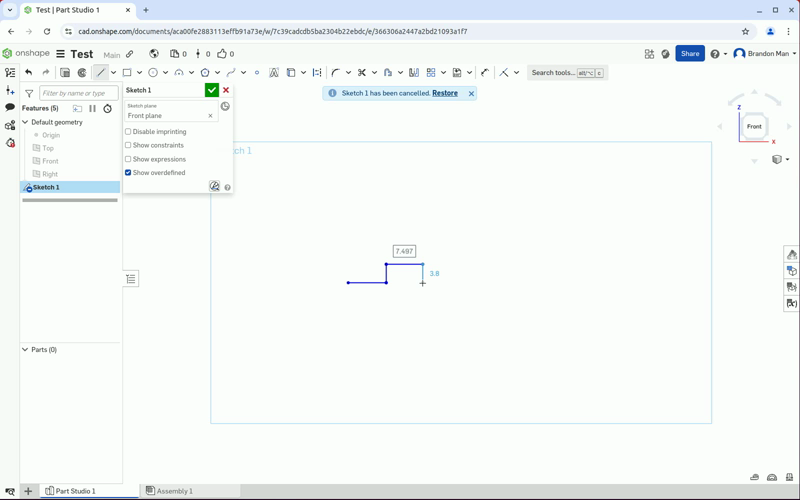
key_down(shift)
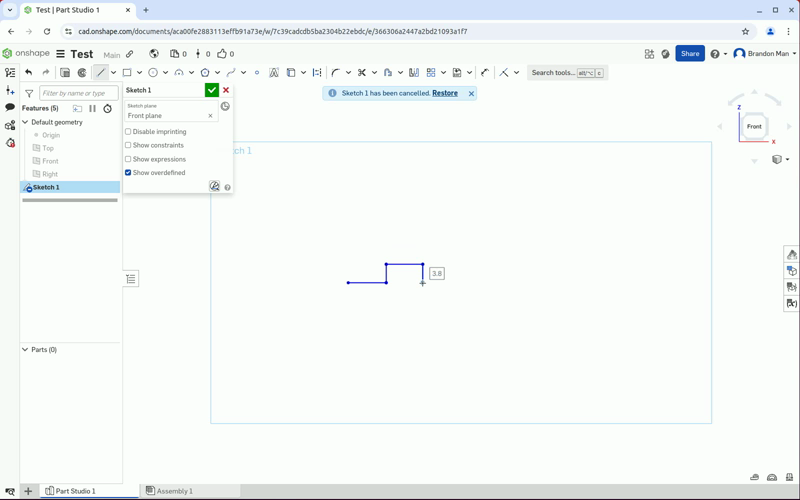
mouse_move(453, 282)
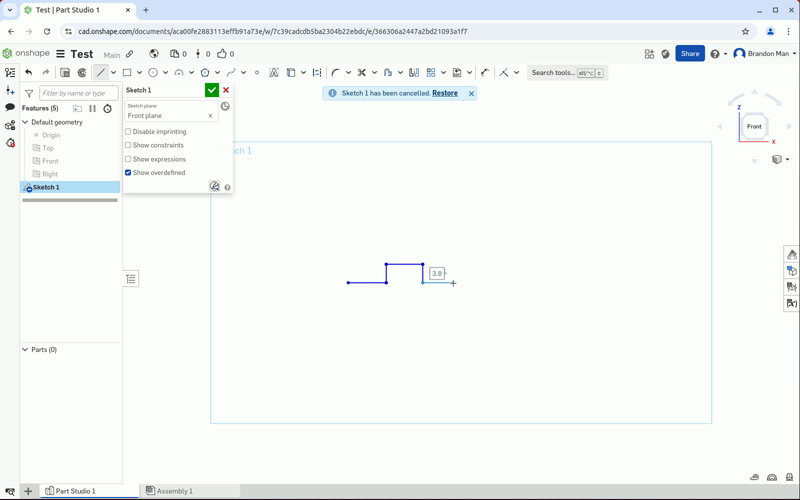
mouse_move(460, 282)
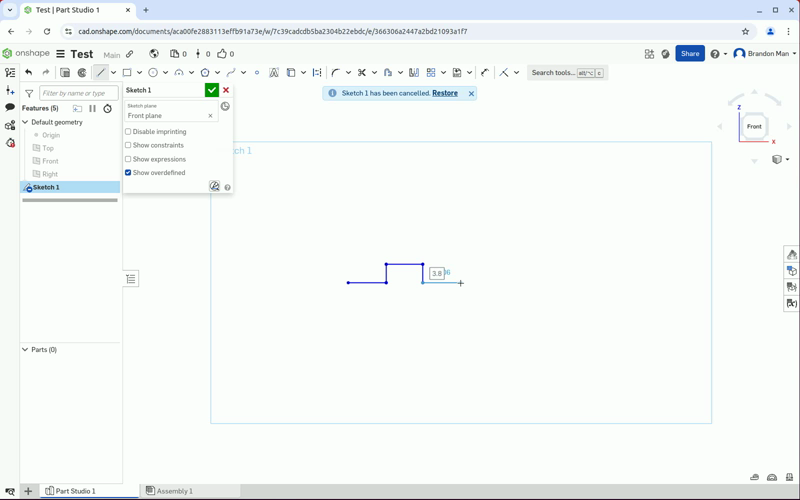
click(460, 282)
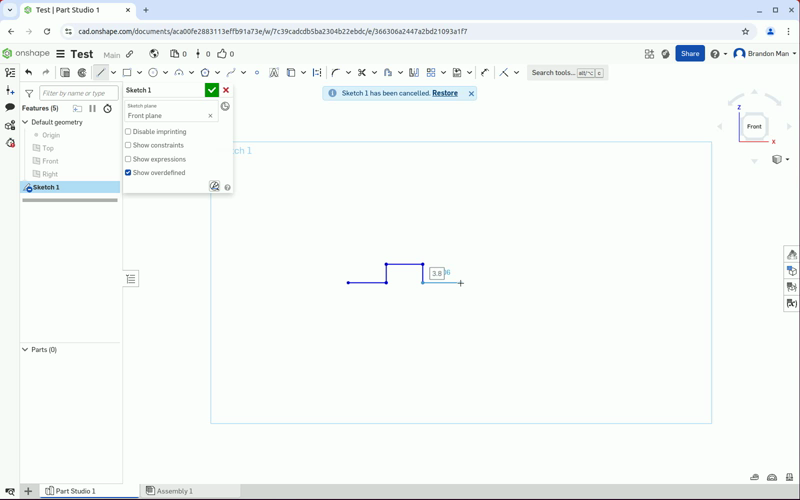
key_up(shift)
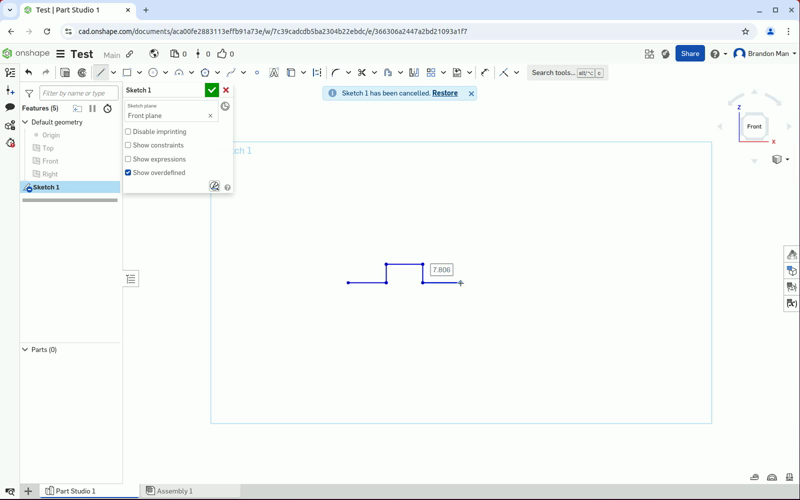
key_down(shift)
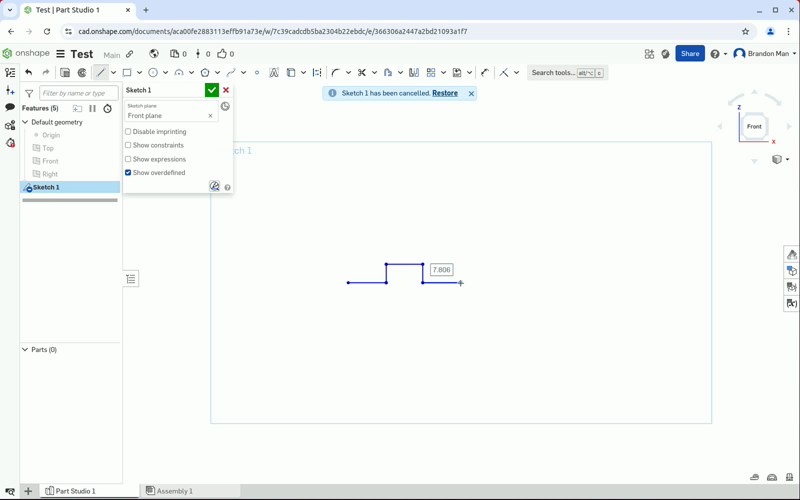
mouse_move(460, 189)
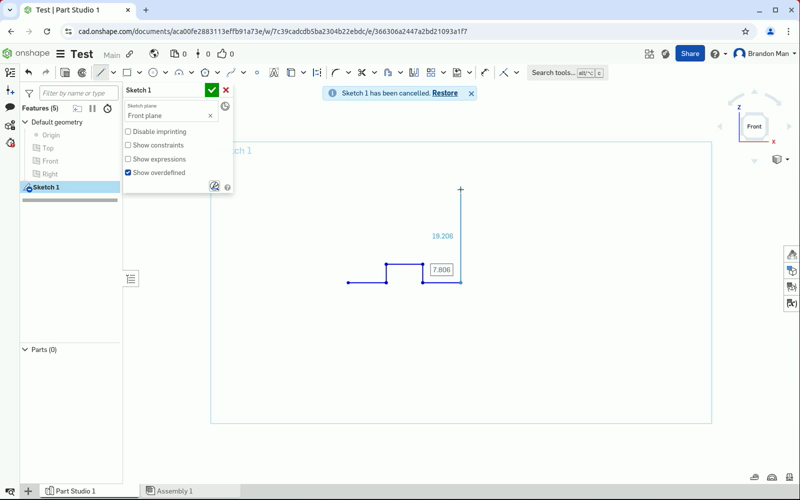
click(460, 189)
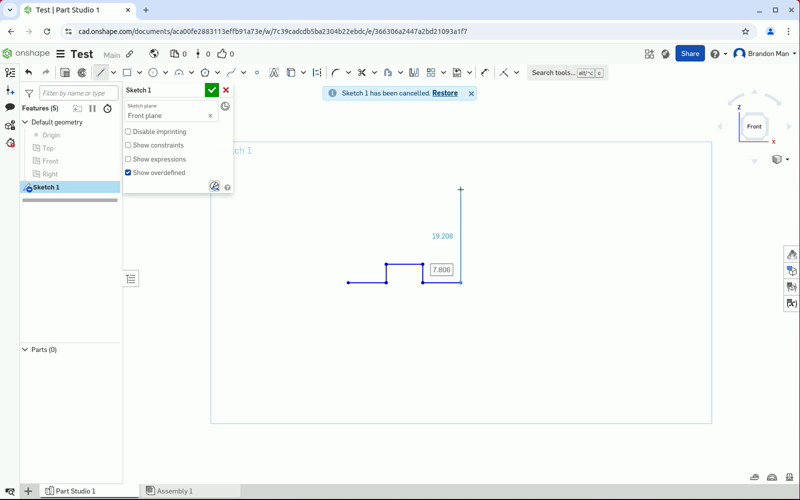
key_up(shift)
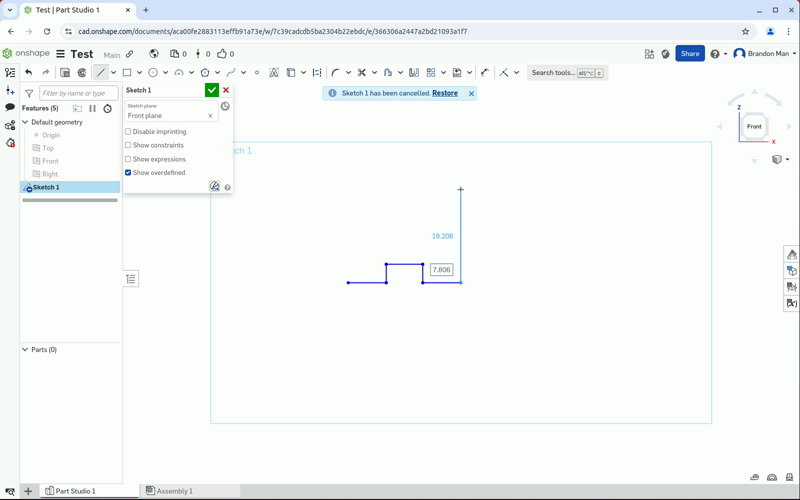
key_down(shift)
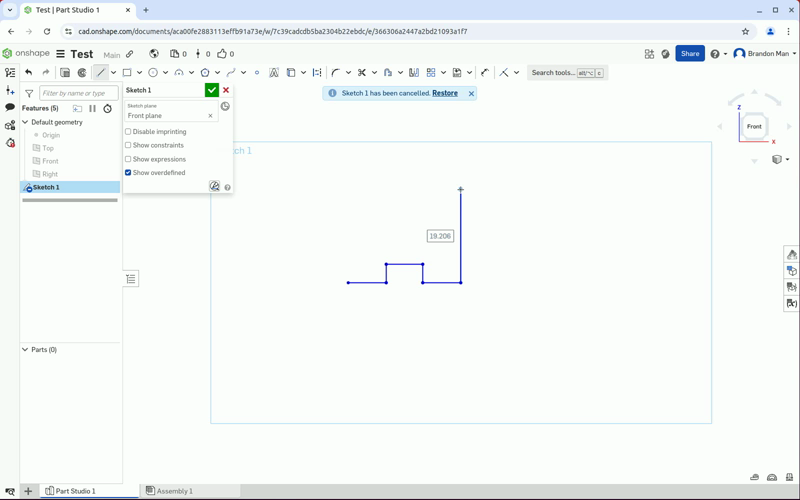
mouse_move(348, 189)
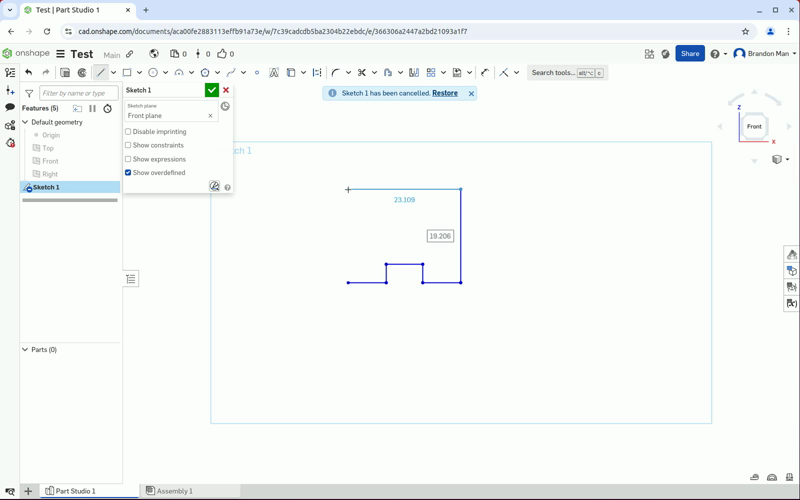
click(348, 189)
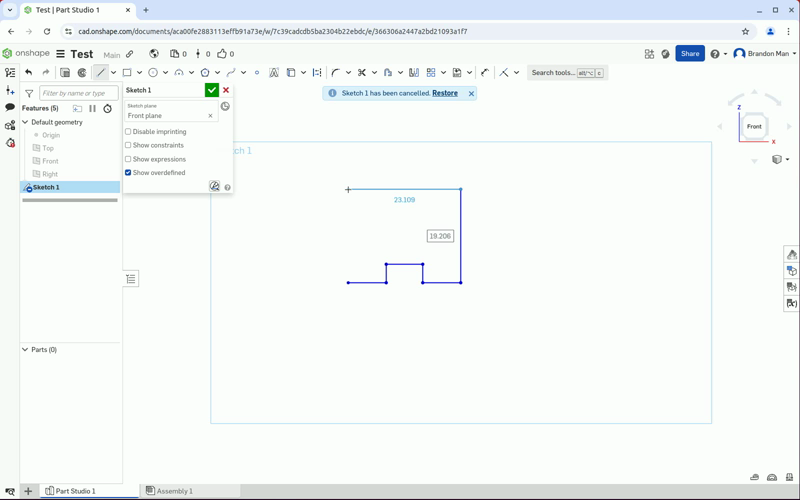
key_up(shift)
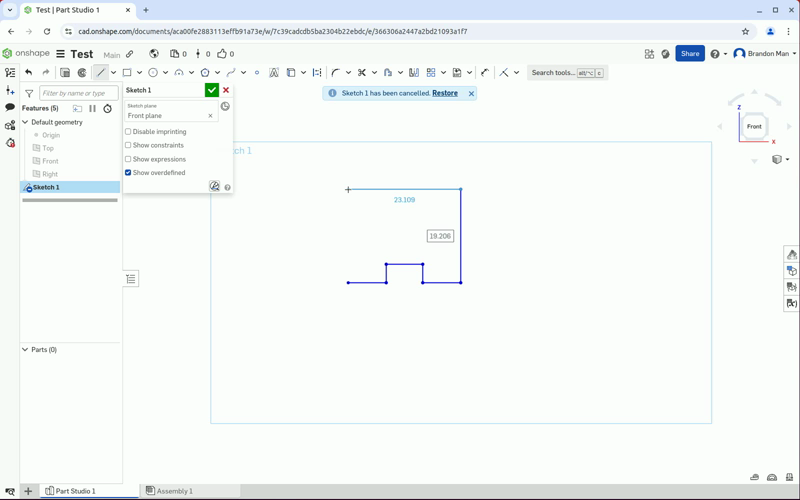
key_down(shift)
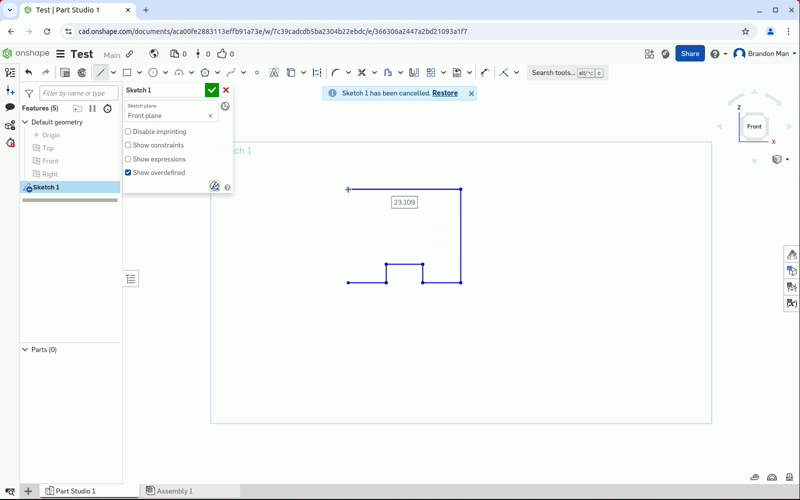
mouse_move(348, 282)
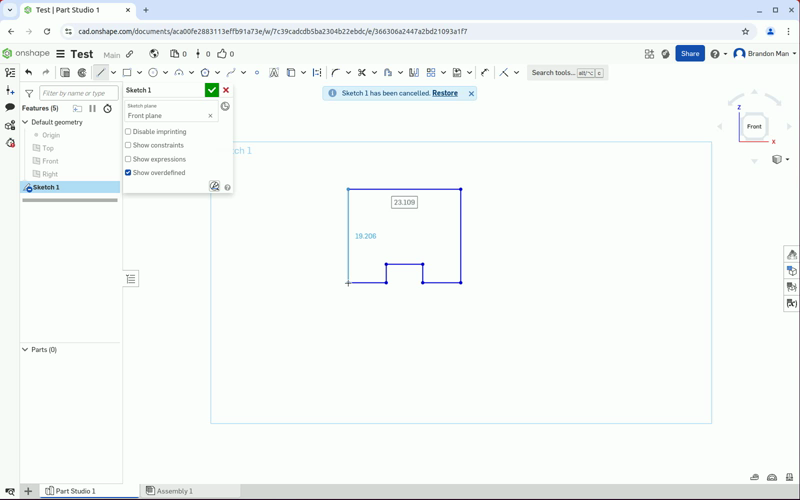
key_up(shift)
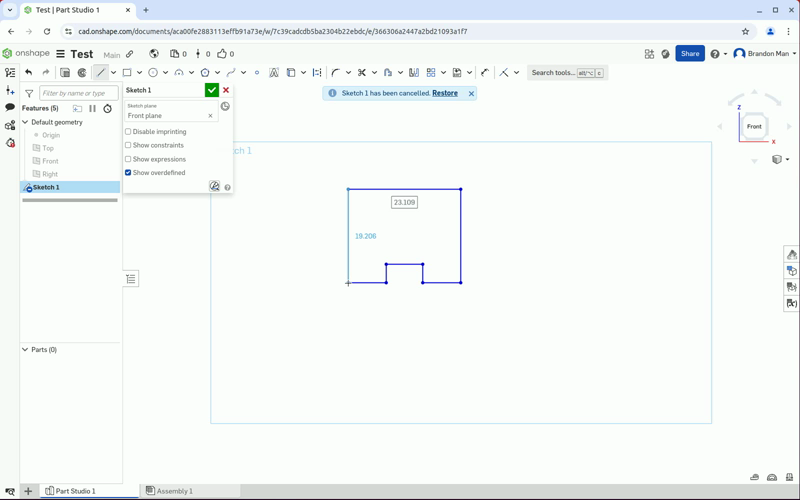
click(348, 282)
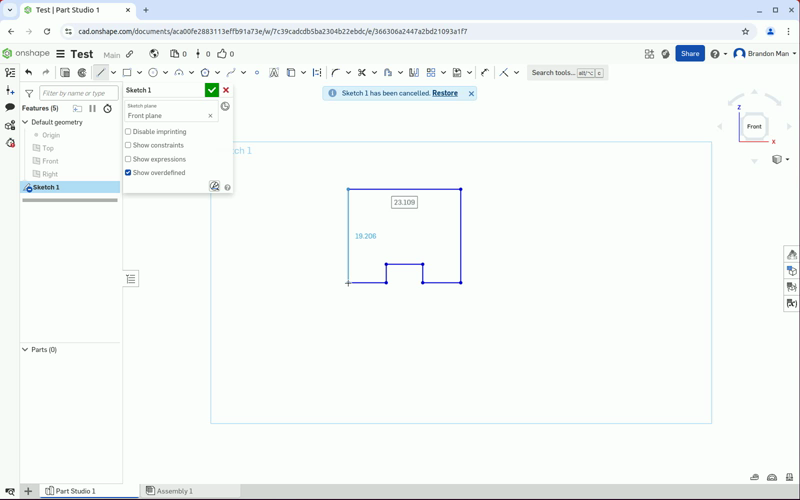
key(esc)
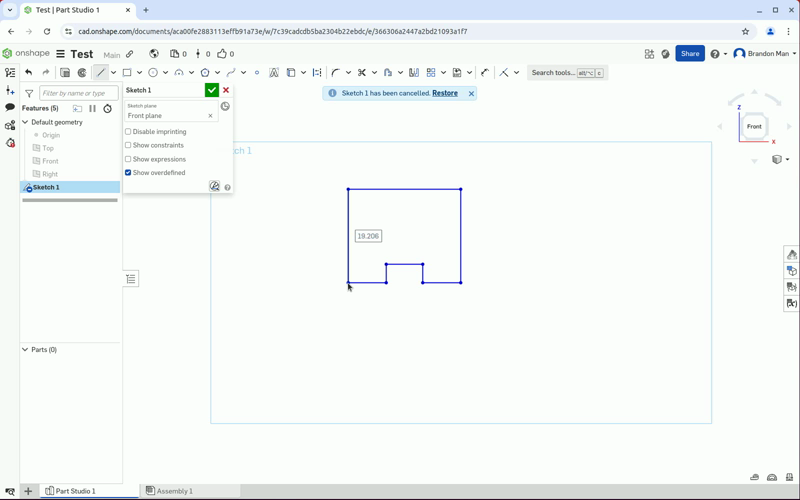
mouse_move(443, 212)
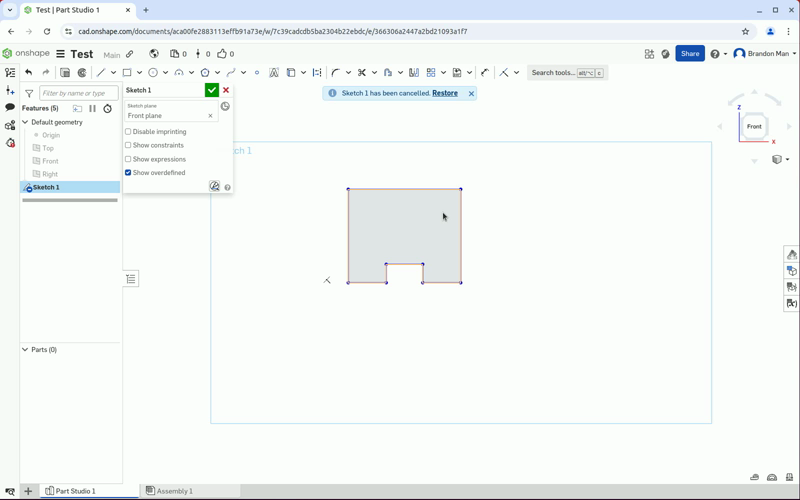
click(443, 212)
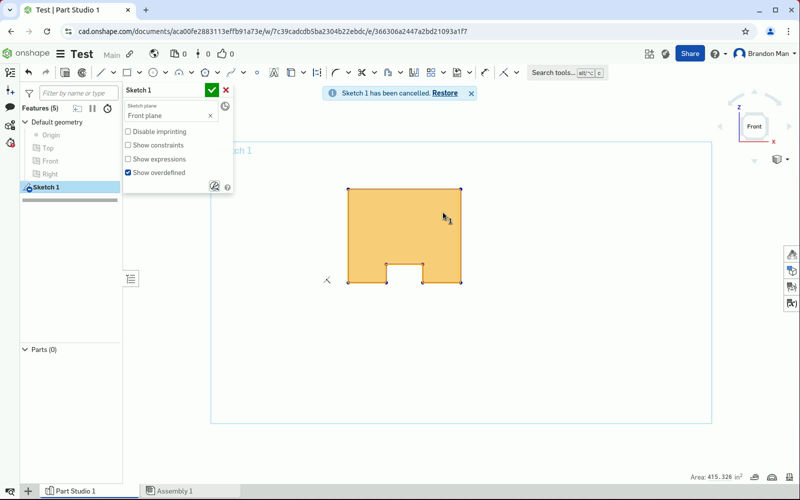
mouse_move(73, 352)
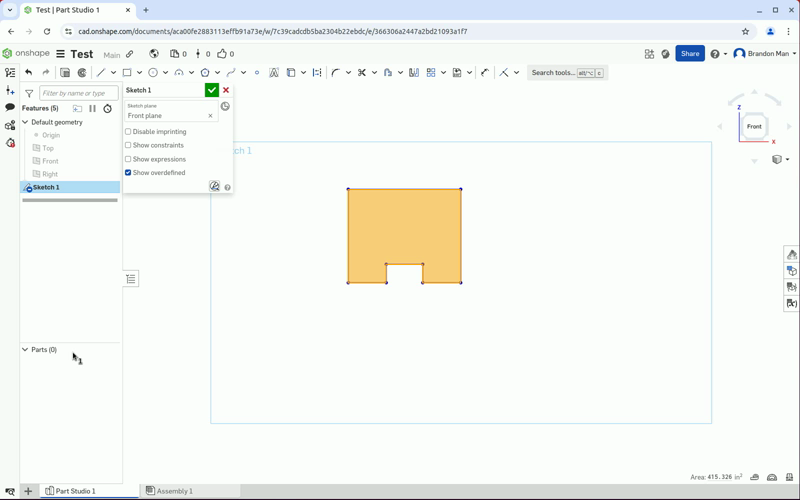
key(shift+y)
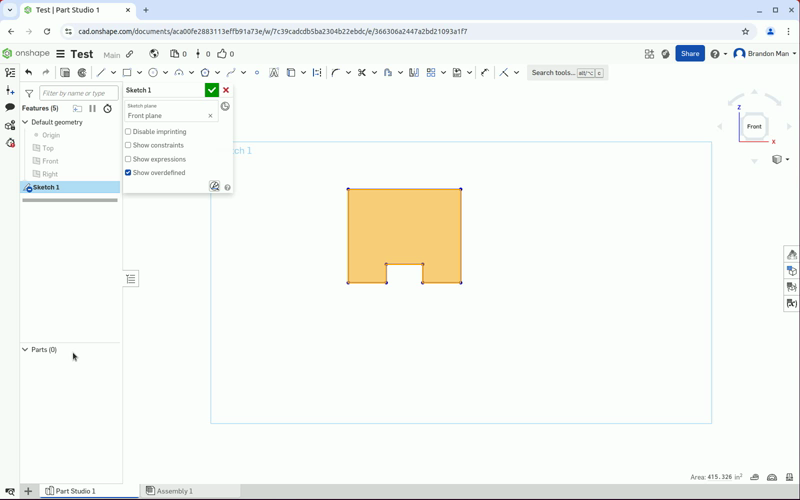
key(shift+e)
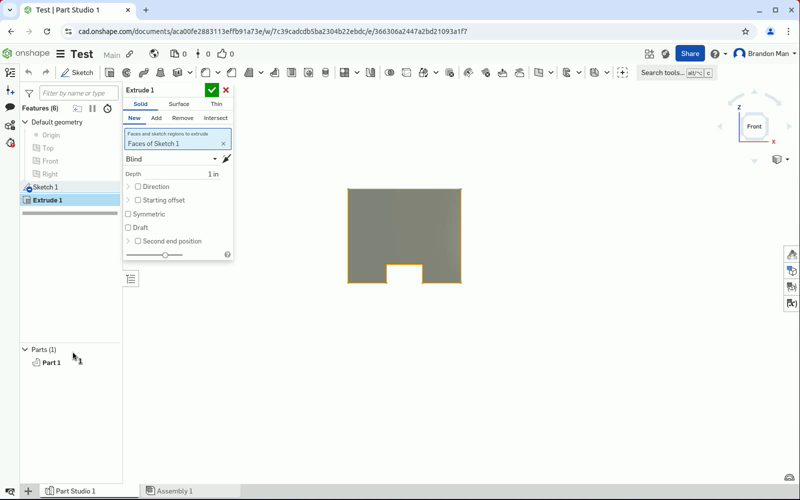
mouse_move(143, 106)
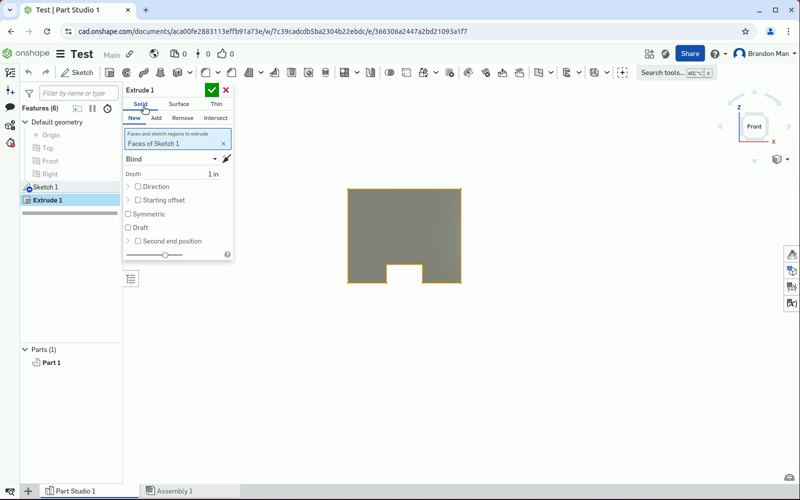
click(143, 106)
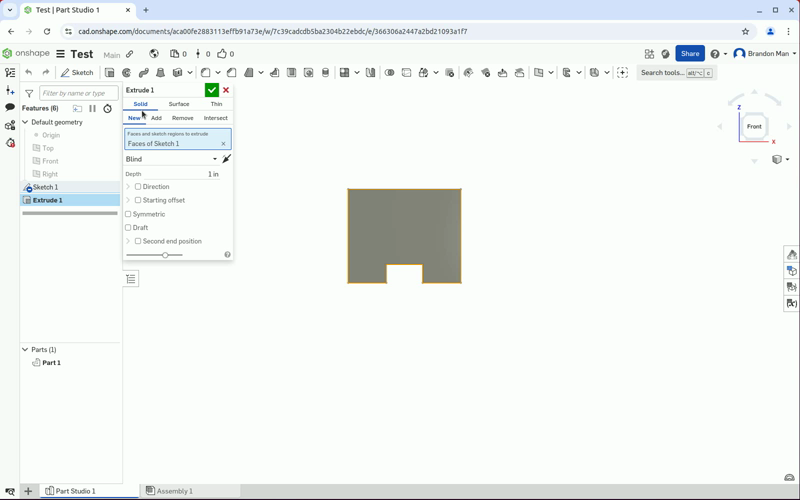
mouse_move(137, 120)
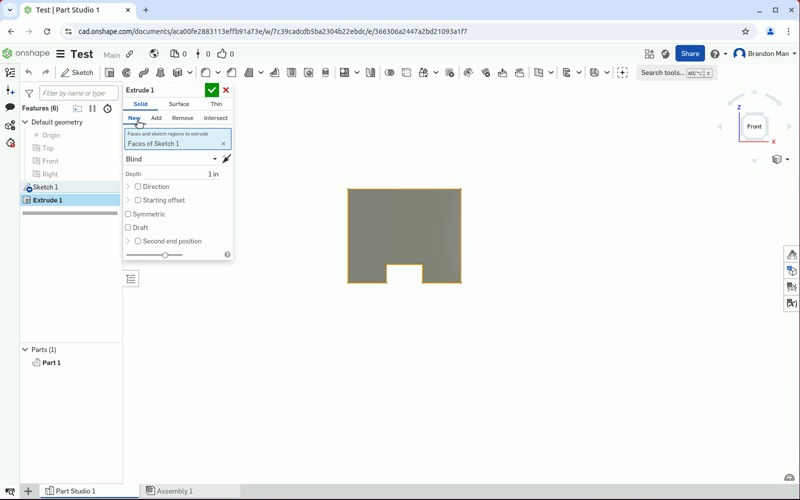
click(137, 120)
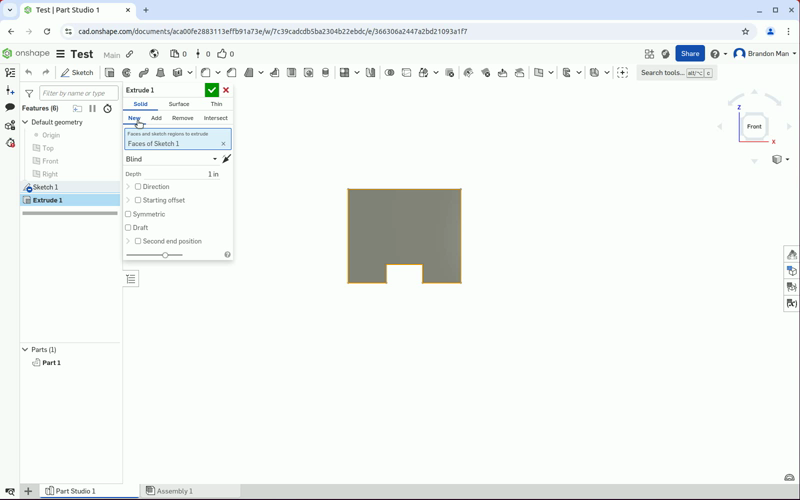
key(tab, 4)
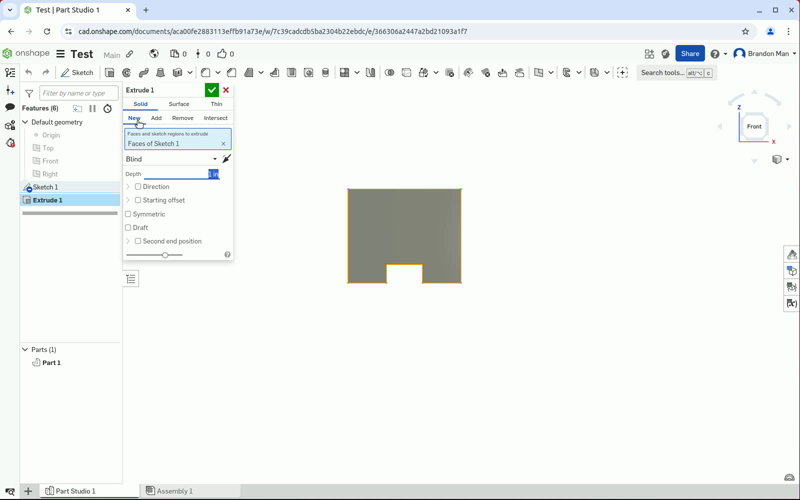
text(-15.405)
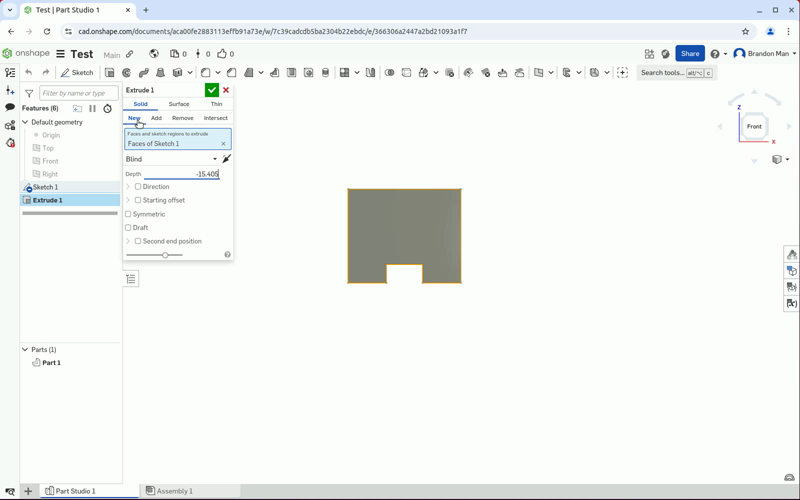
key(enter)
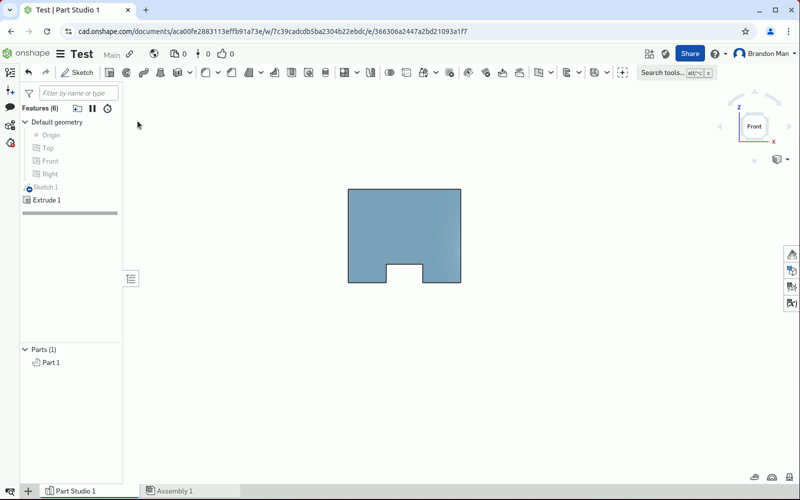
key(shift+h)
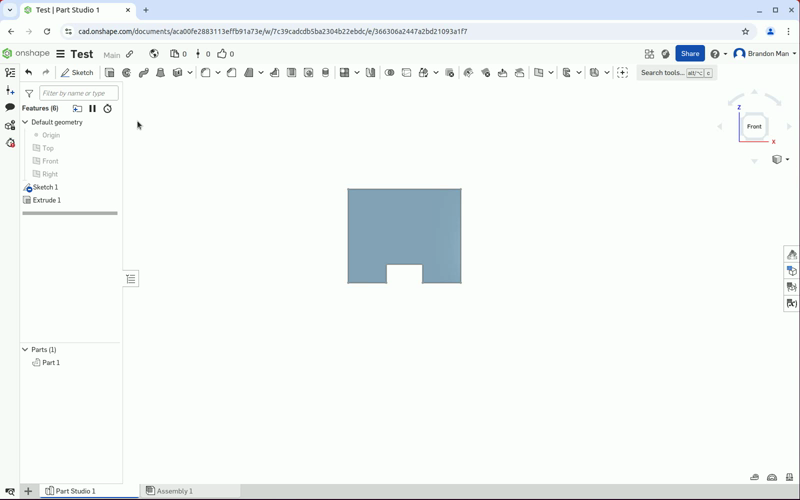
key(shift+h)
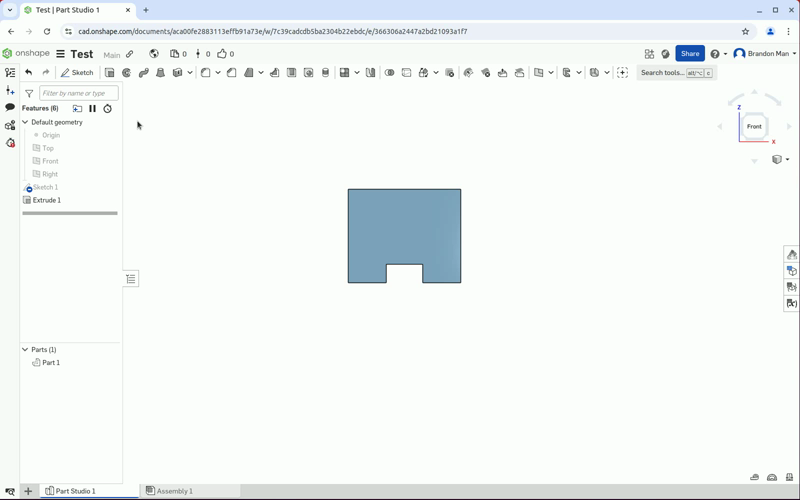
mouse_move(73, 189)
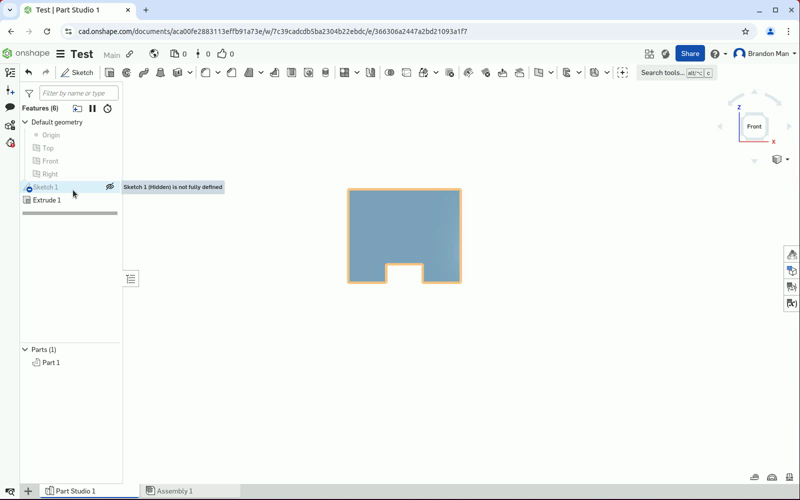
click(73, 189)
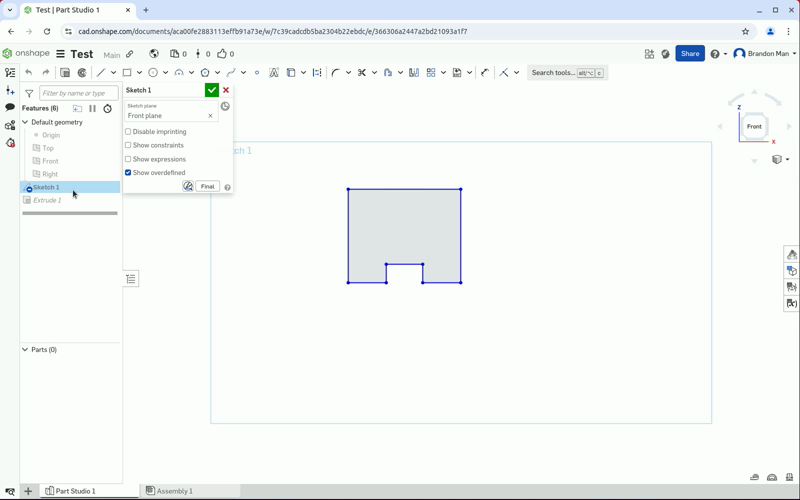
mouse_move(229, 92)
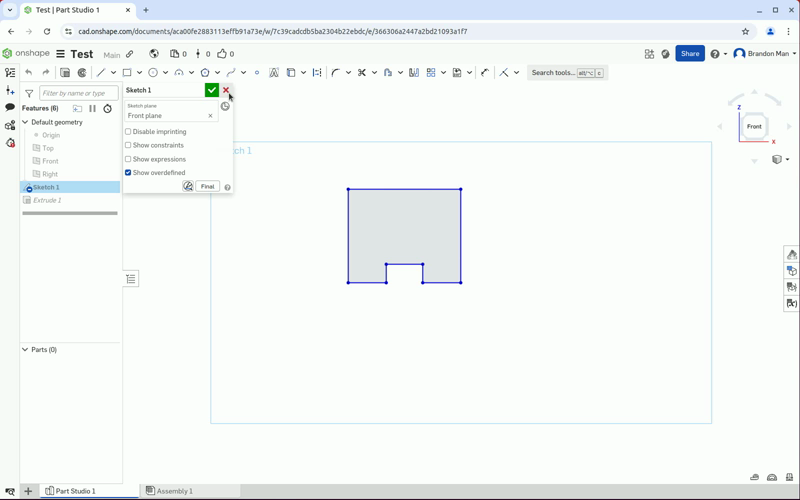
click(229, 92)
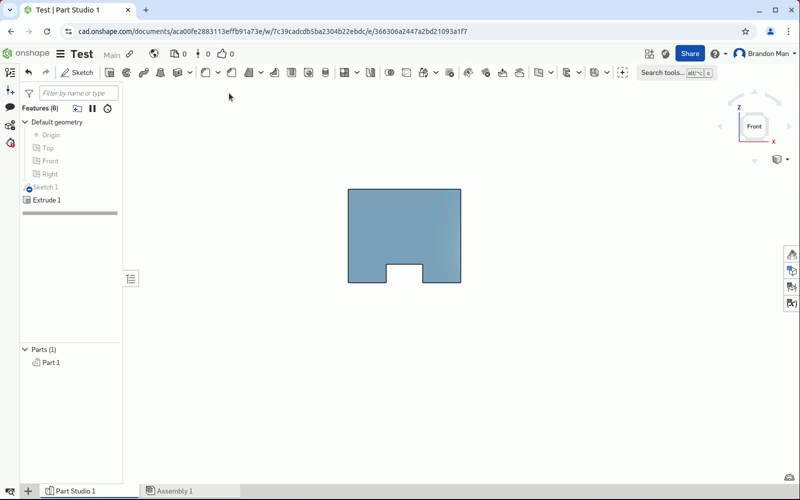
mouse_move(73, 352)
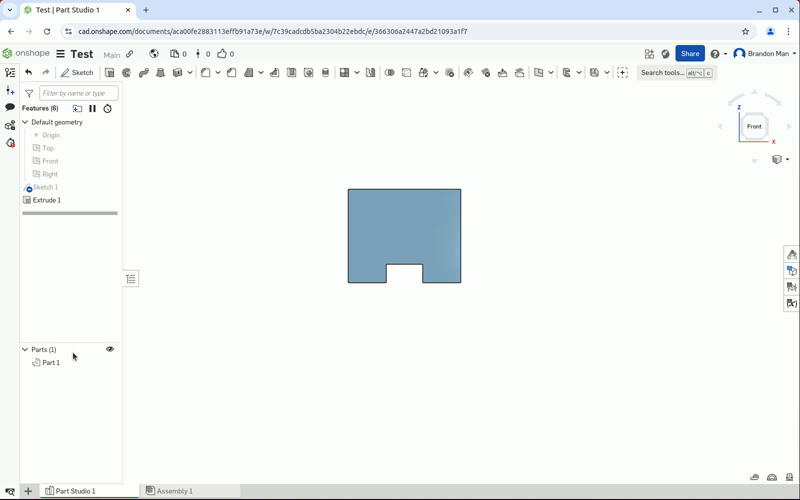
key(y)
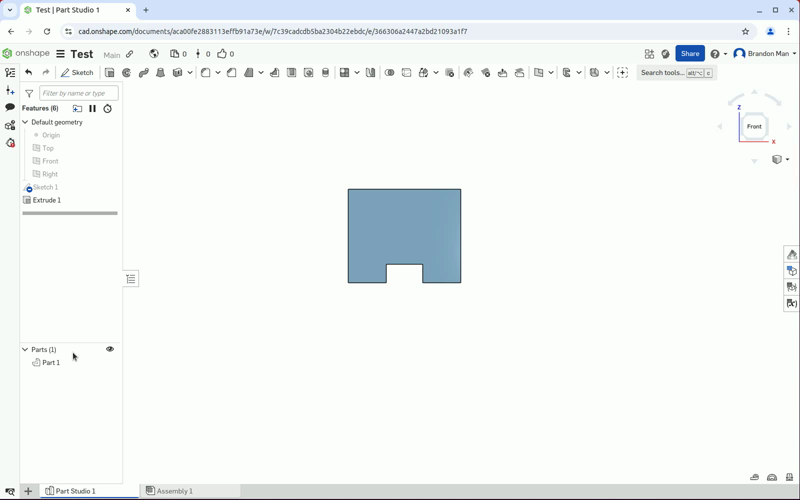
key(shift+p)
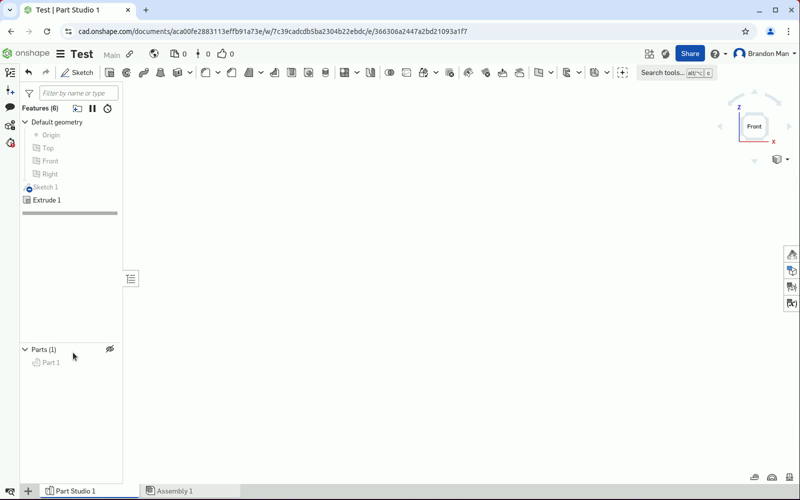
key(space)
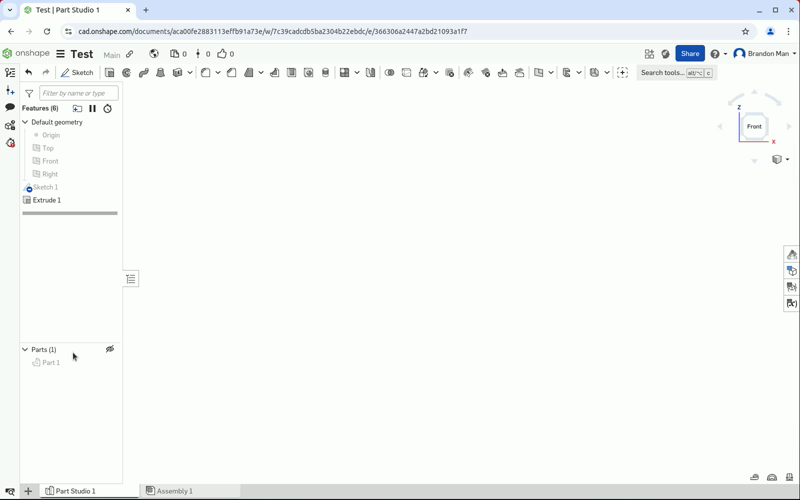
key_down(shift)
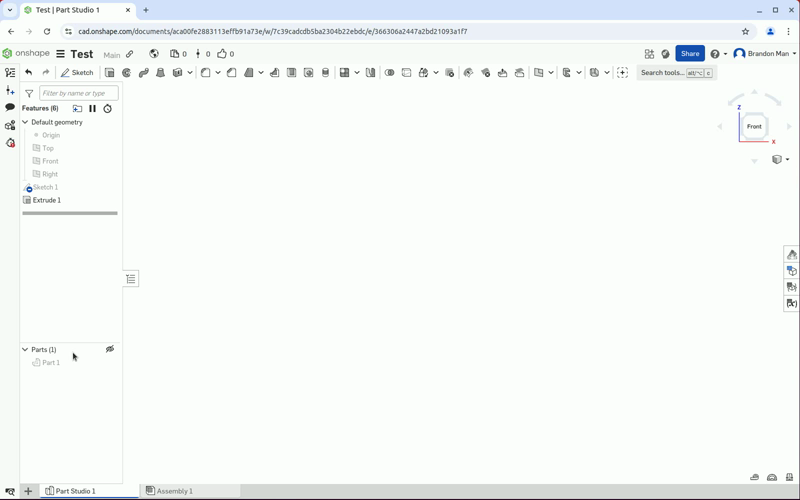
key(left)
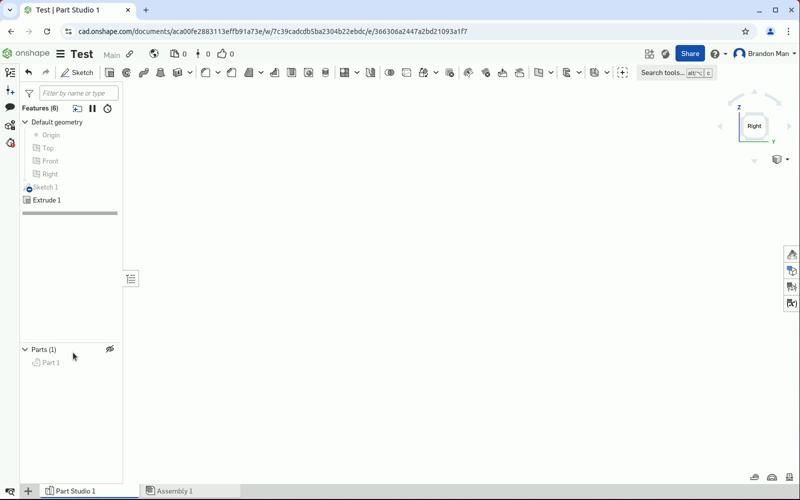
key_up(shift)
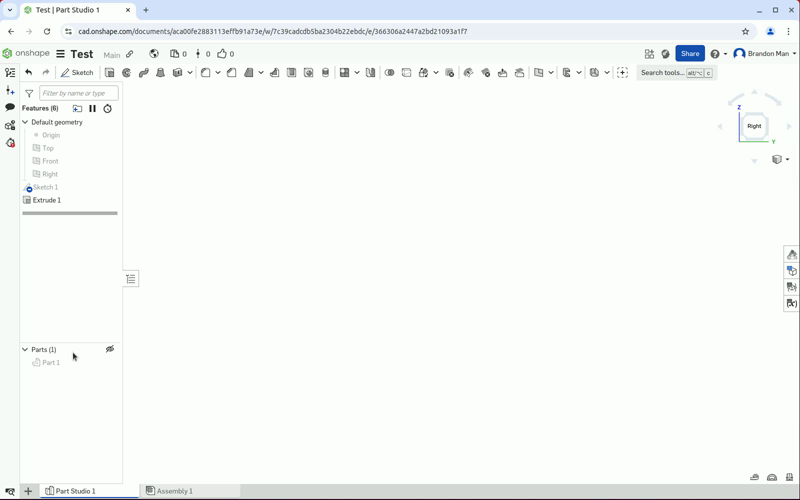
mouse_move(73, 352)
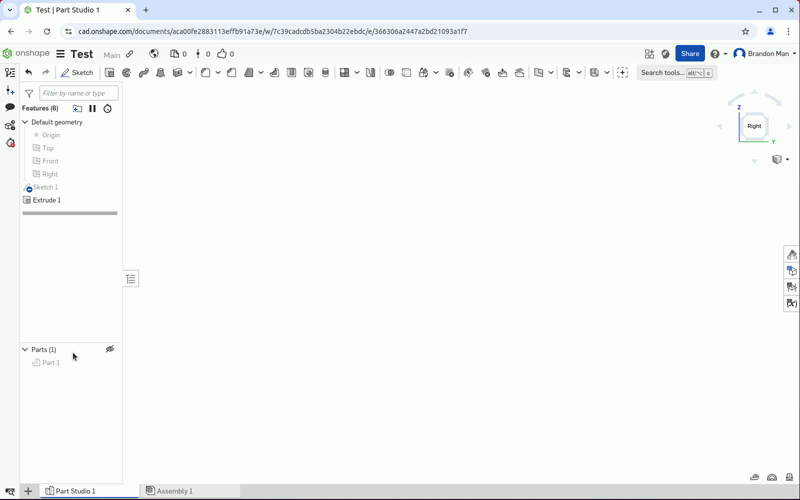
key(shift+y)
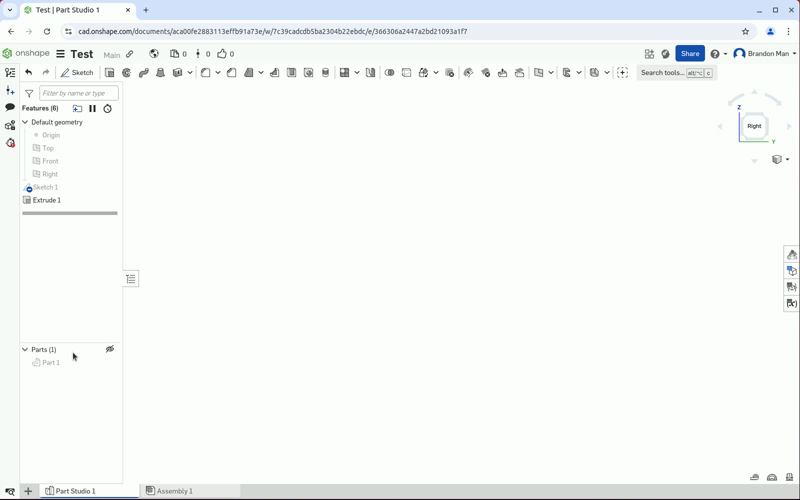
key(shift+s)
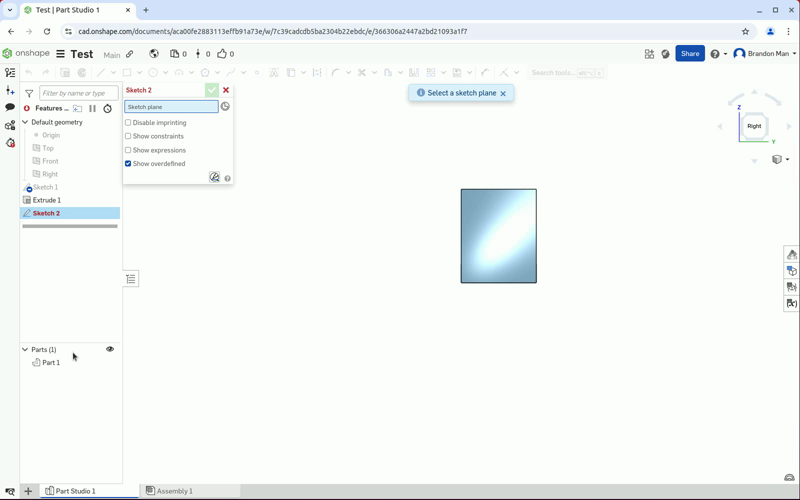
mouse_move(73, 176)
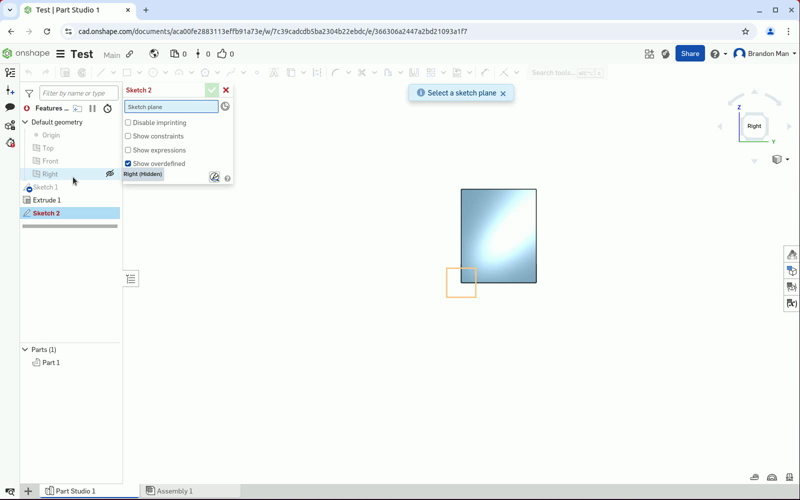
click(73, 176)
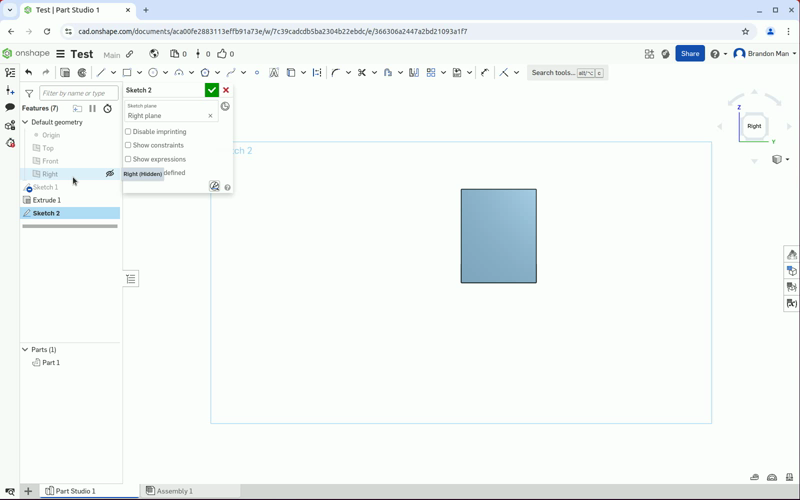
mouse_move(73, 352)
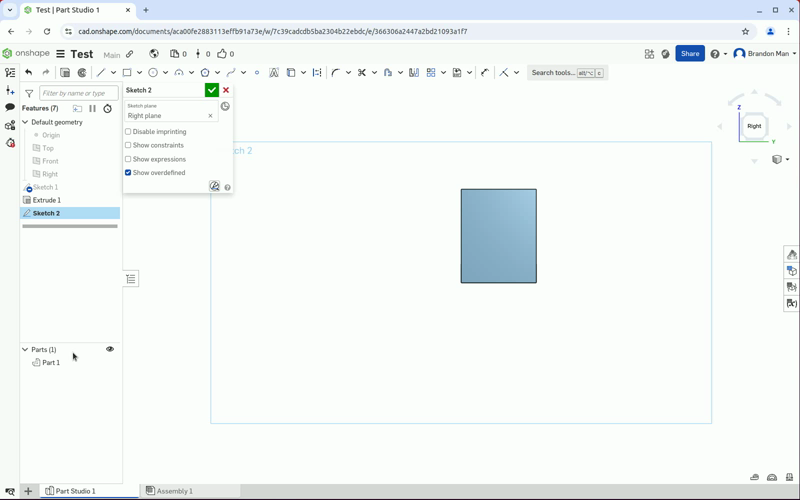
key(y)
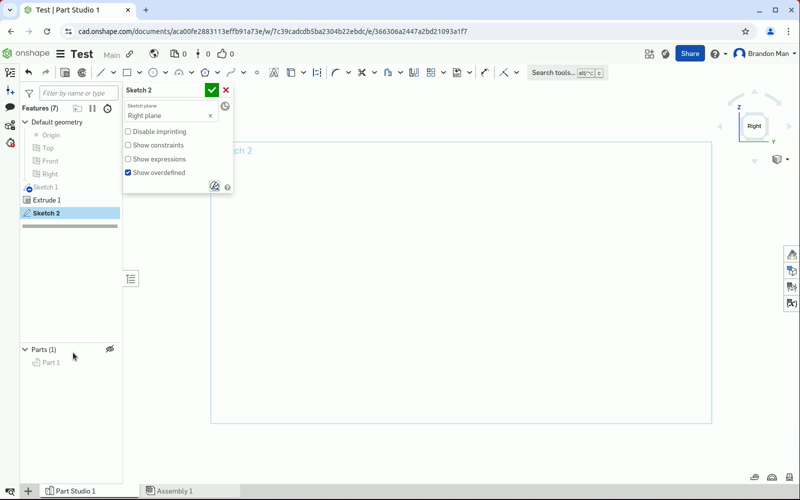
key(l)
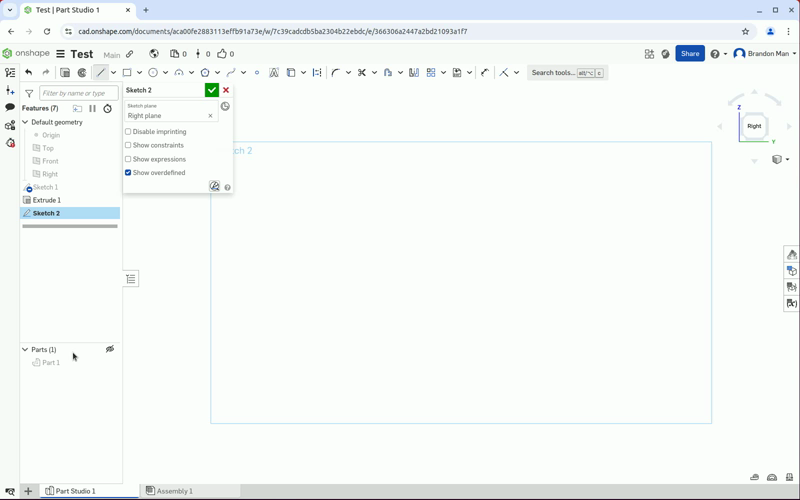
key_down(shift)
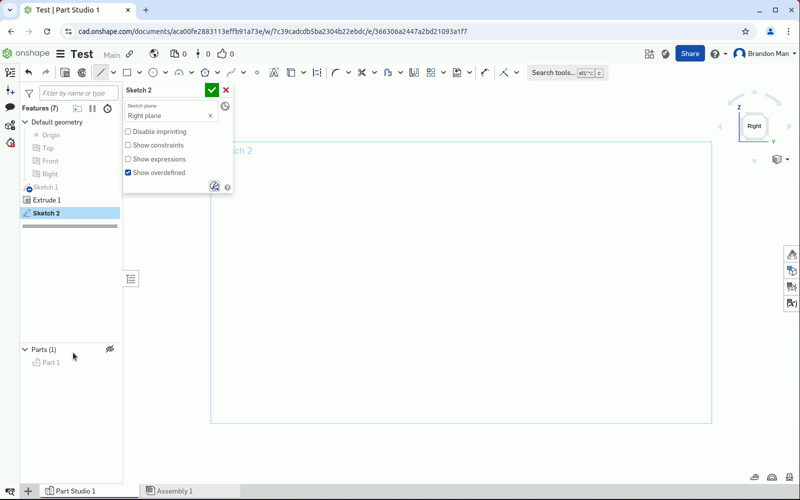
mouse_move(479, 207)
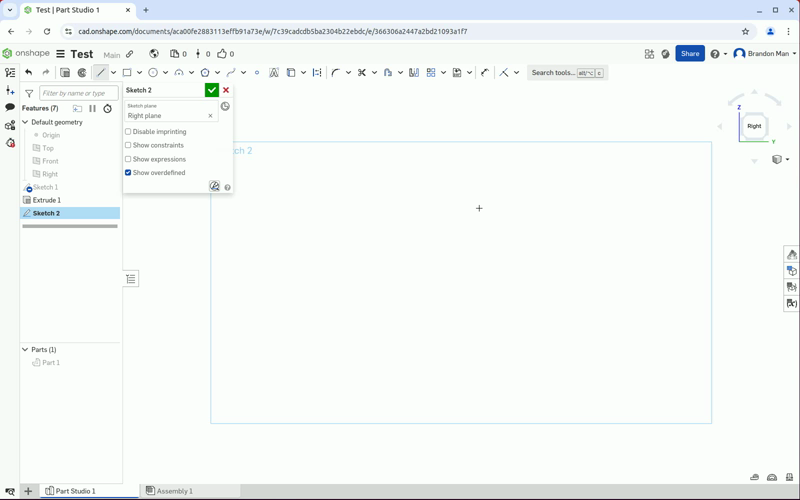
click(479, 207)
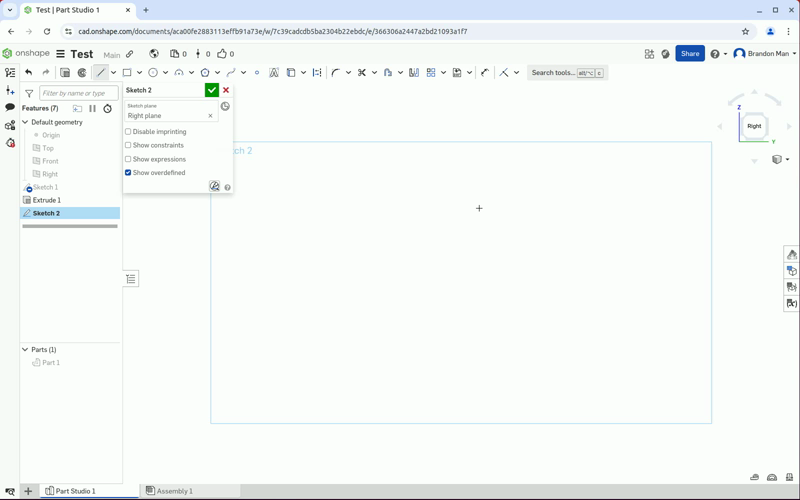
key_up(shift)
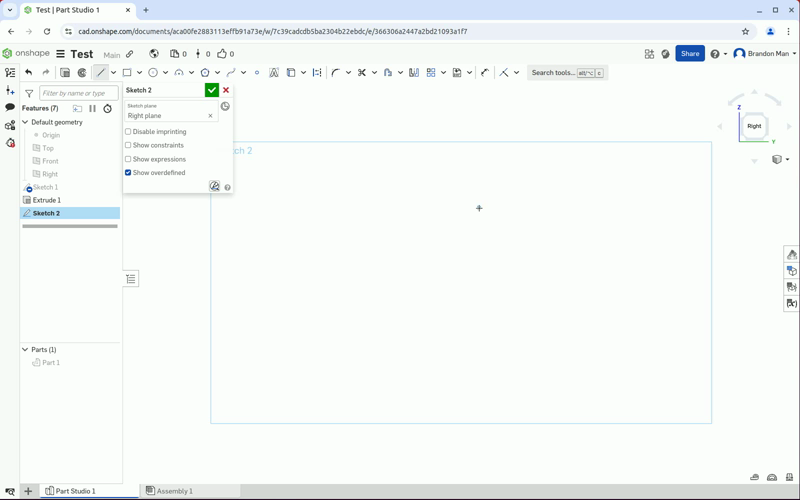
key_down(shift)
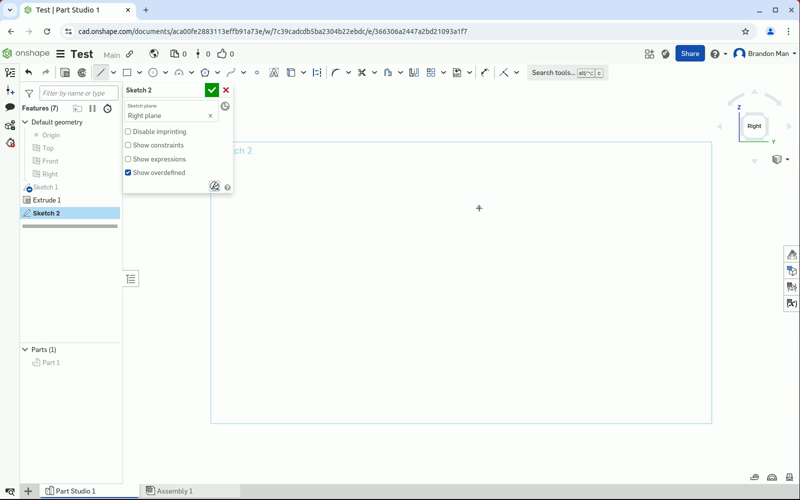
mouse_move(509, 207)
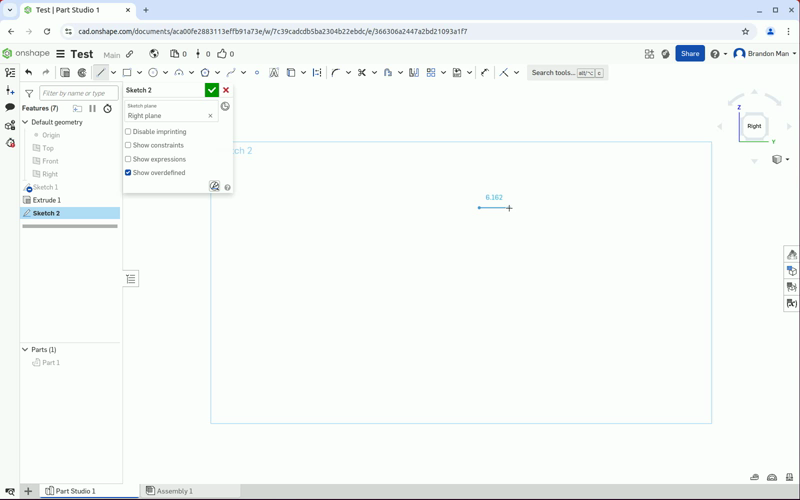
mouse_move(517, 207)
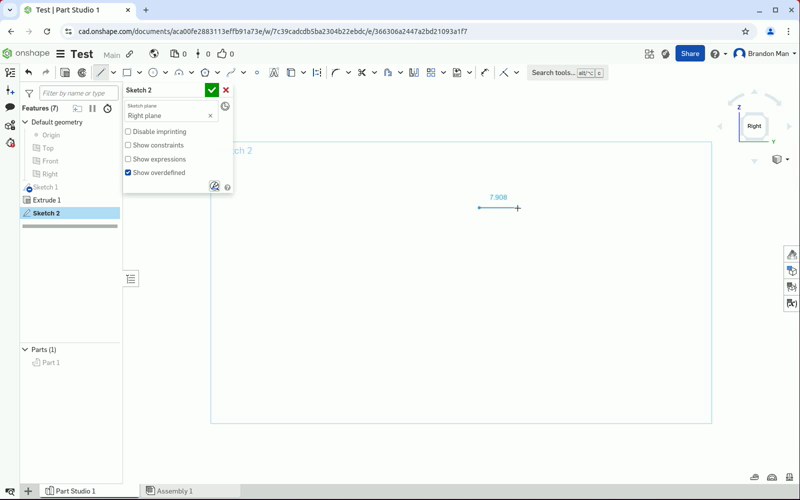
click(517, 207)
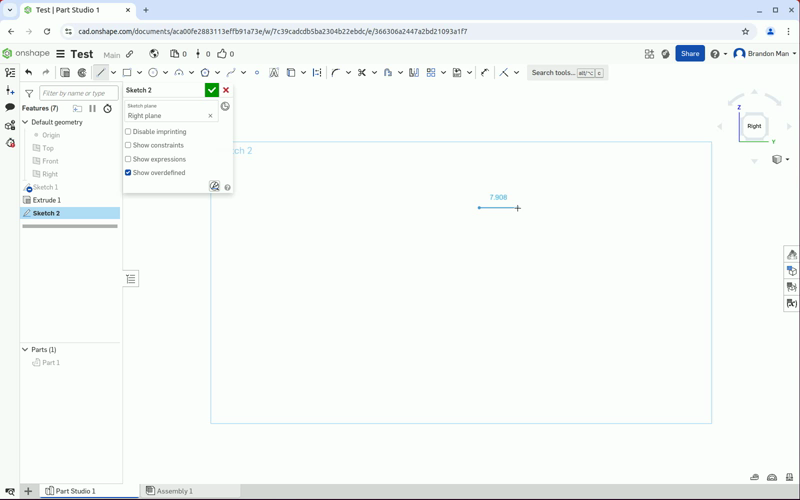
key_up(shift)
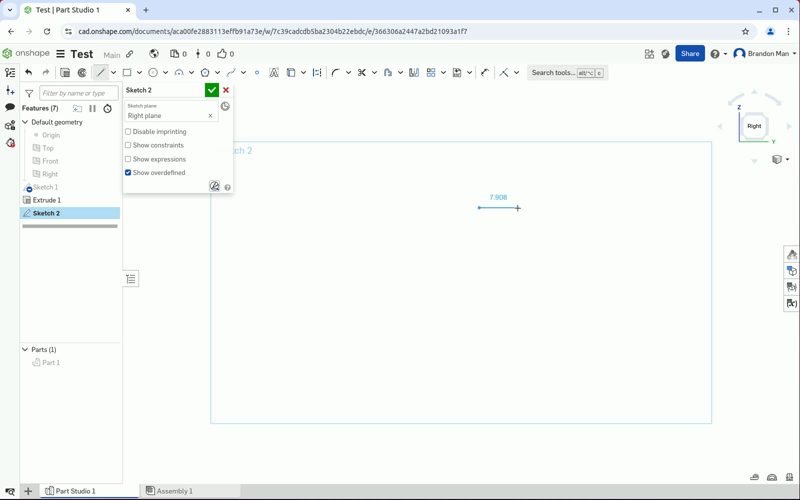
key_down(shift)
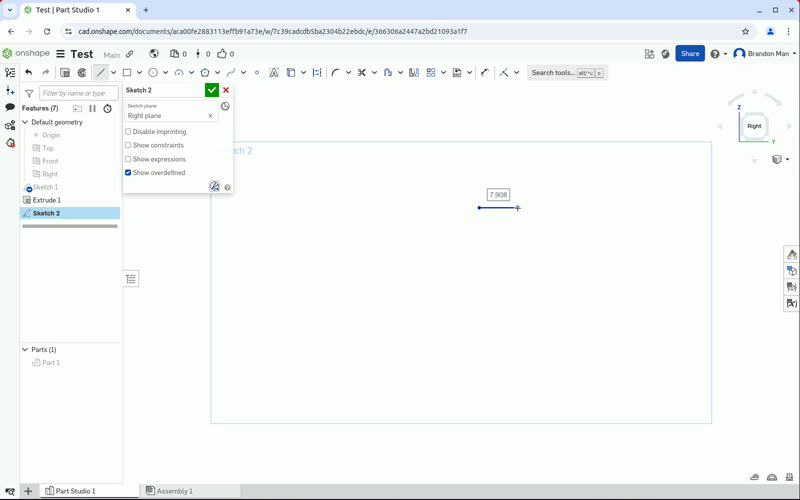
mouse_move(547, 207)
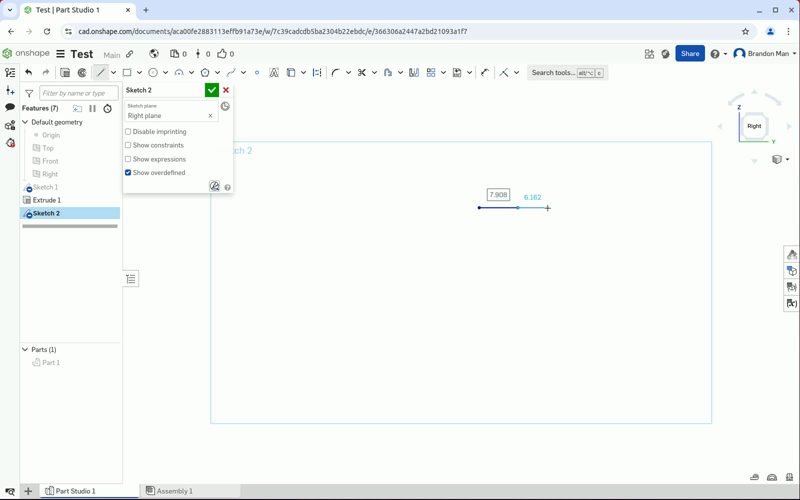
mouse_move(517, 188)
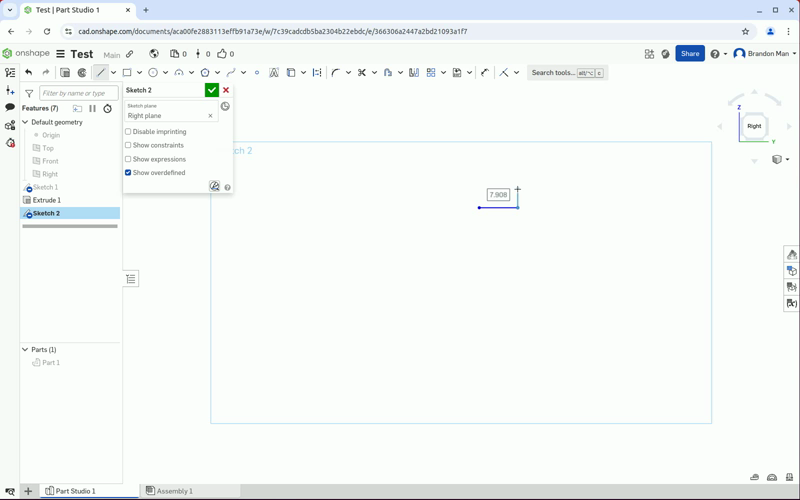
click(517, 188)
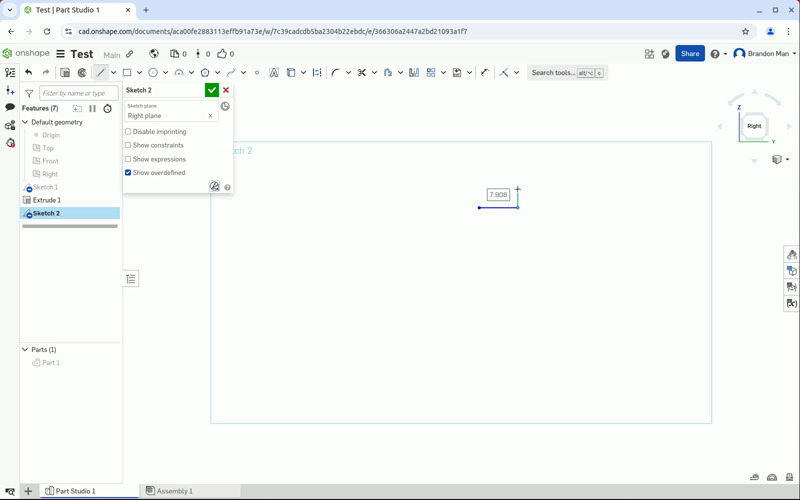
key_up(shift)
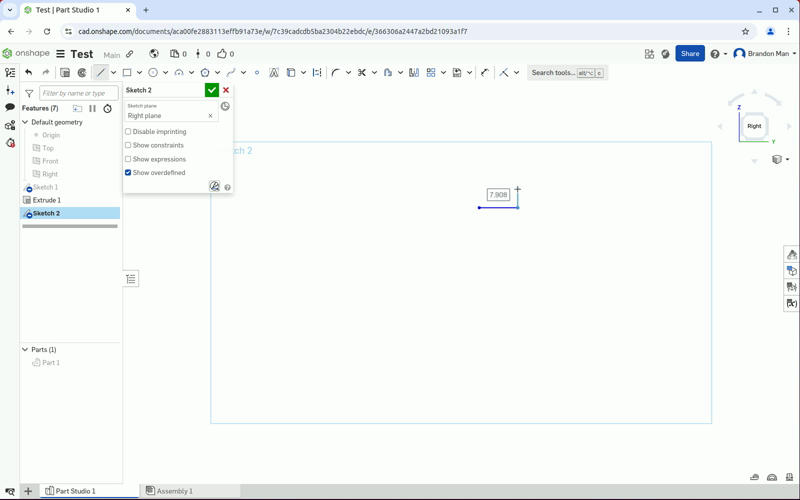
key_down(shift)
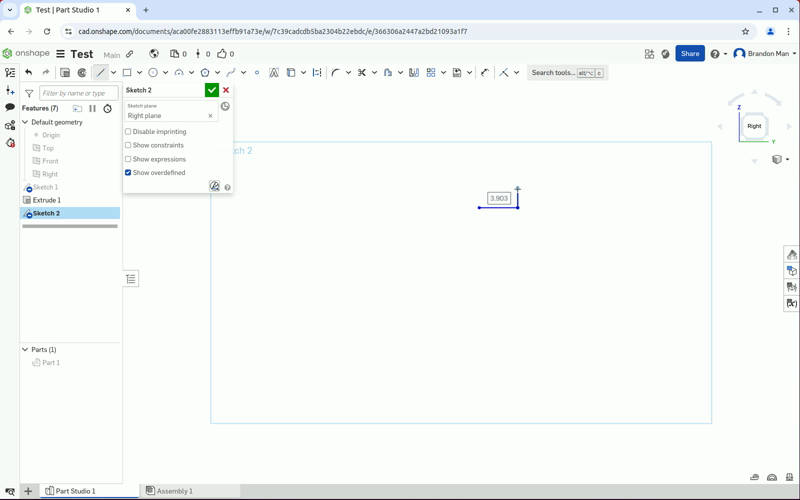
mouse_move(547, 188)
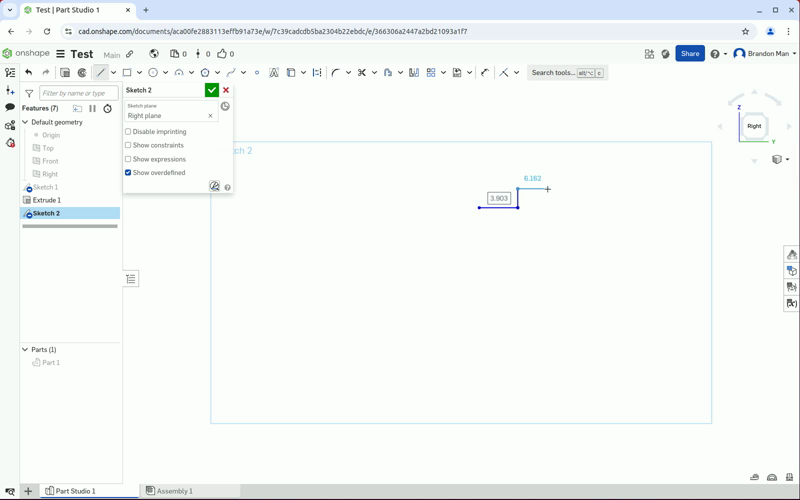
mouse_move(479, 188)
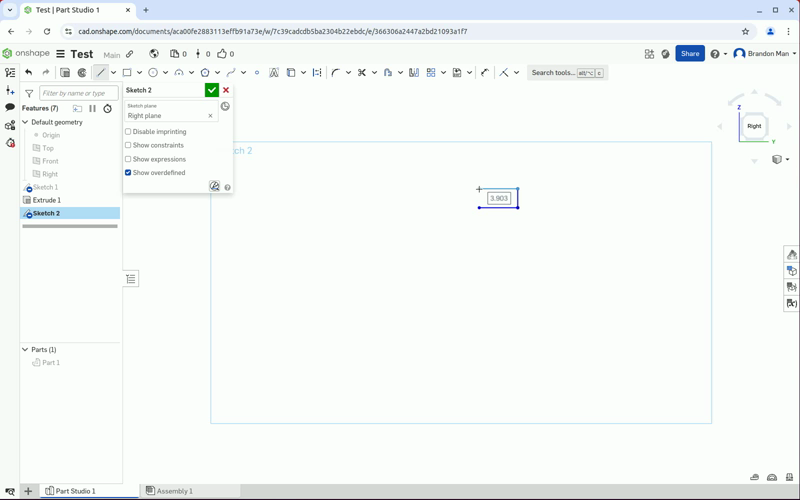
click(479, 188)
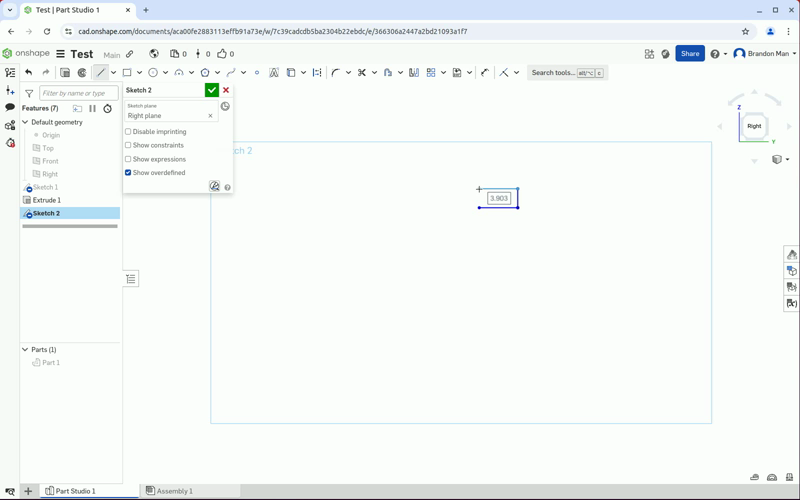
key_up(shift)
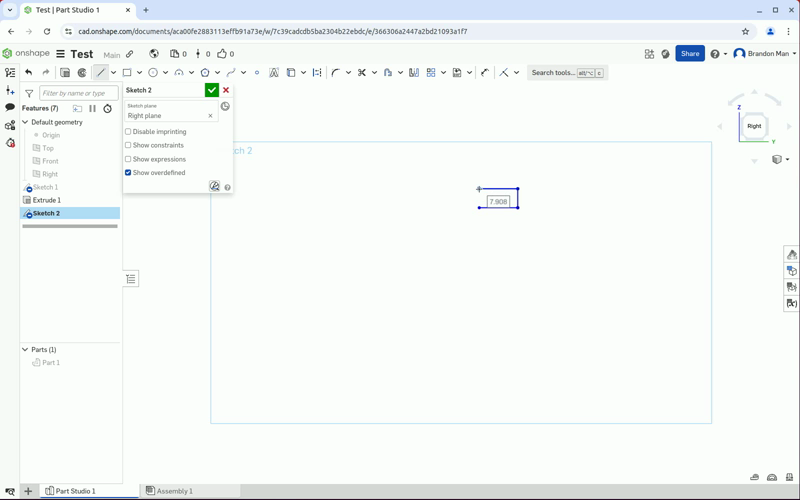
mouse_move(509, 188)
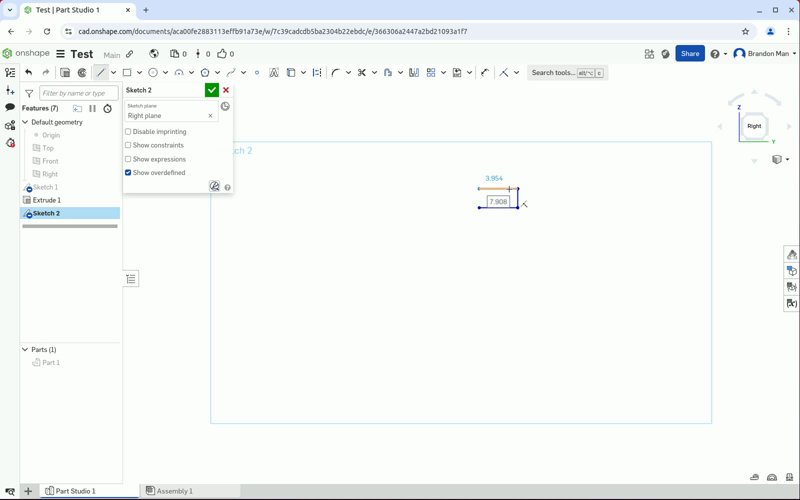
key_down(shift)
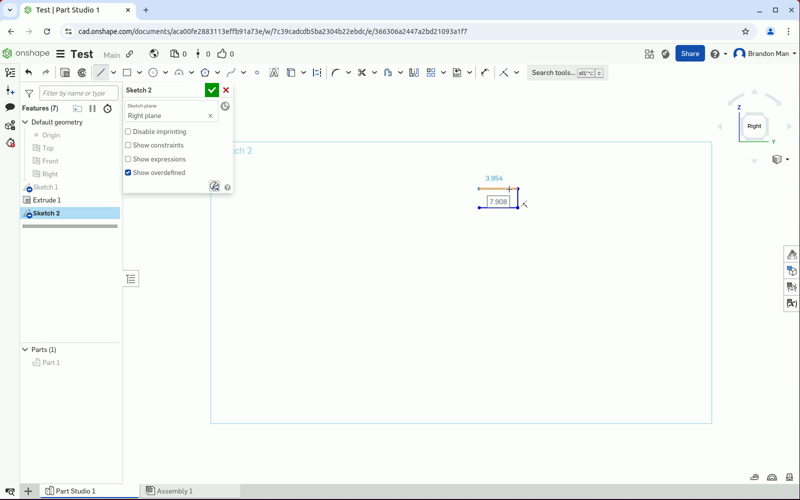
mouse_move(479, 207)
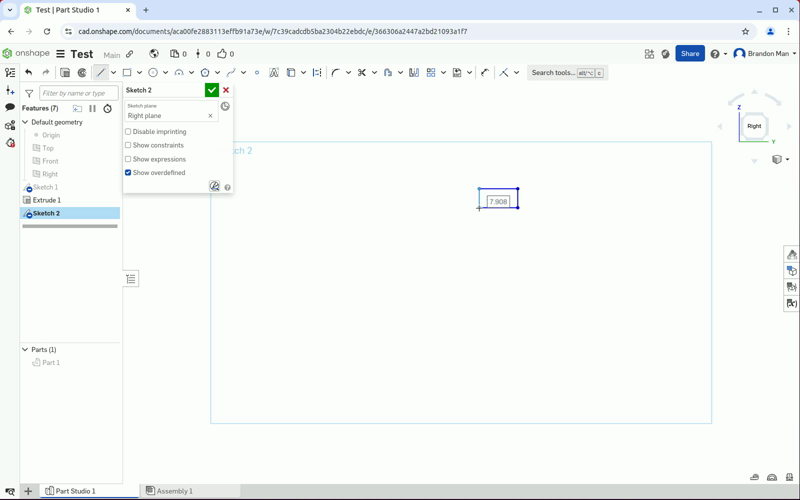
key_up(shift)
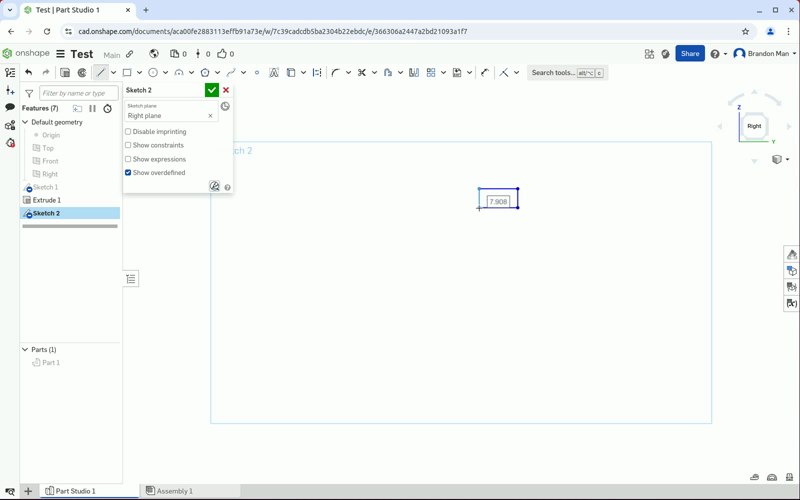
click(479, 207)
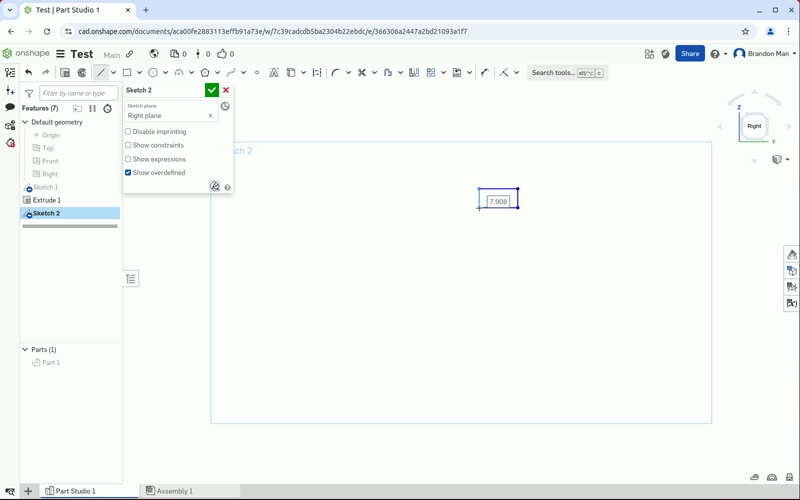
key(esc)
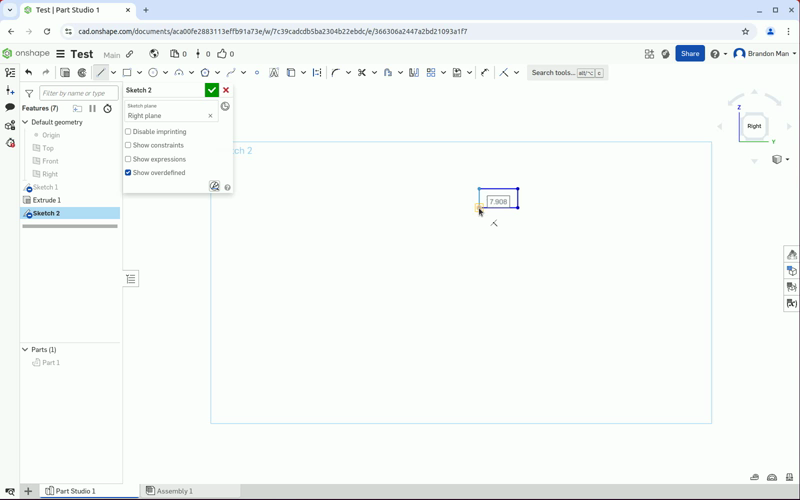
mouse_move(516, 195)
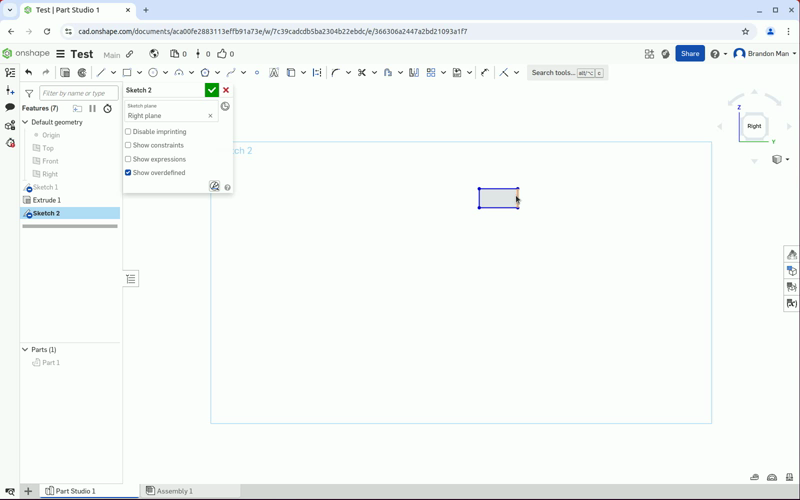
scroll(6)
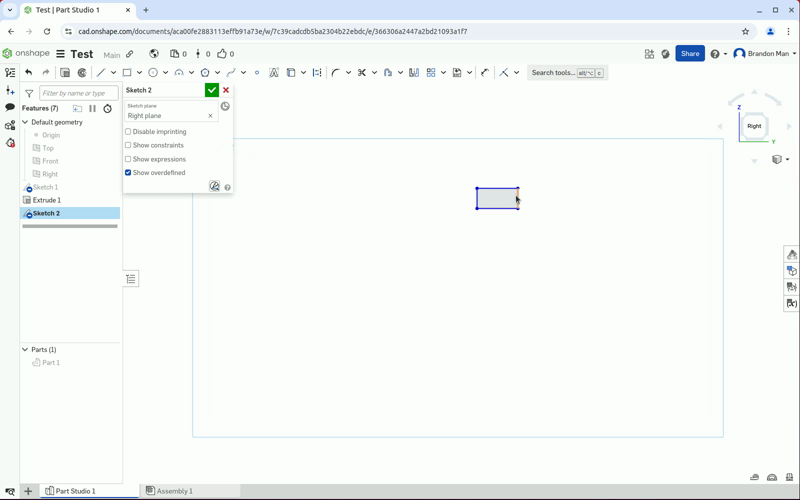
scroll(6)
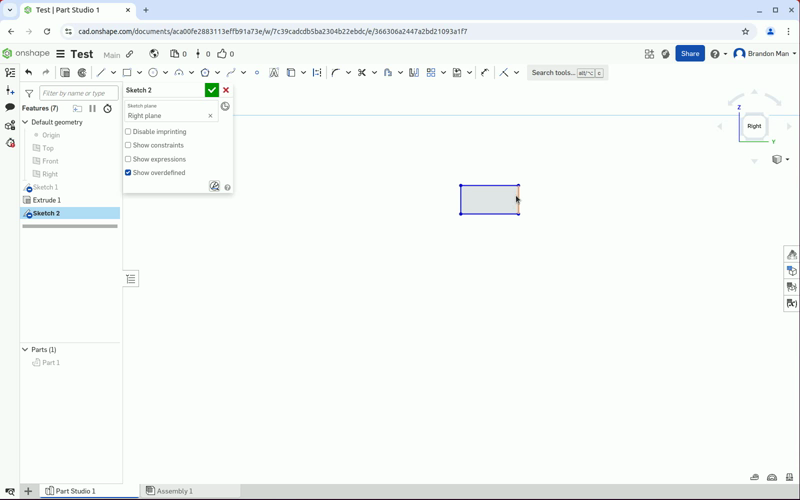
scroll(6)
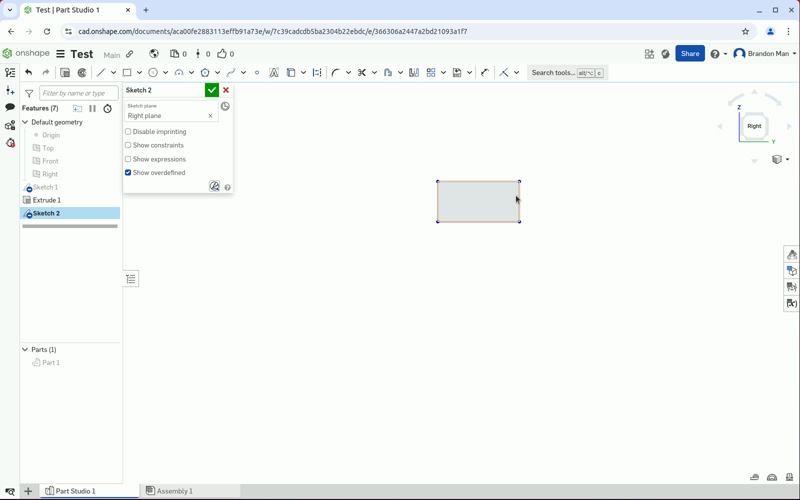
scroll(6)
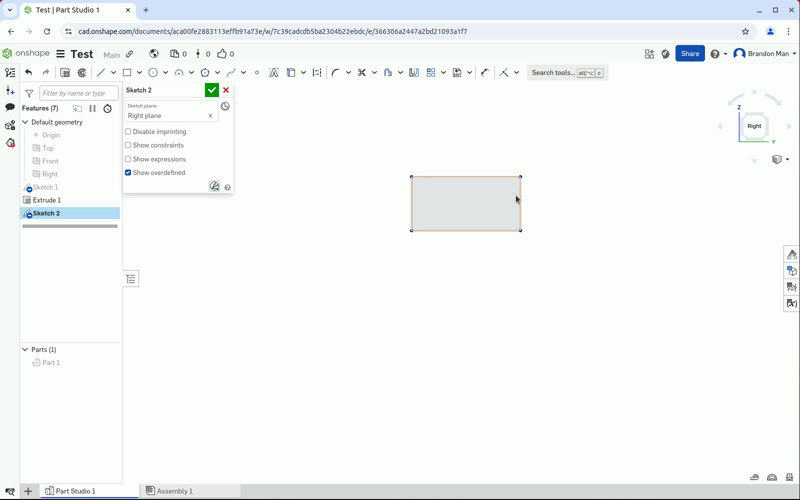
scroll(6)
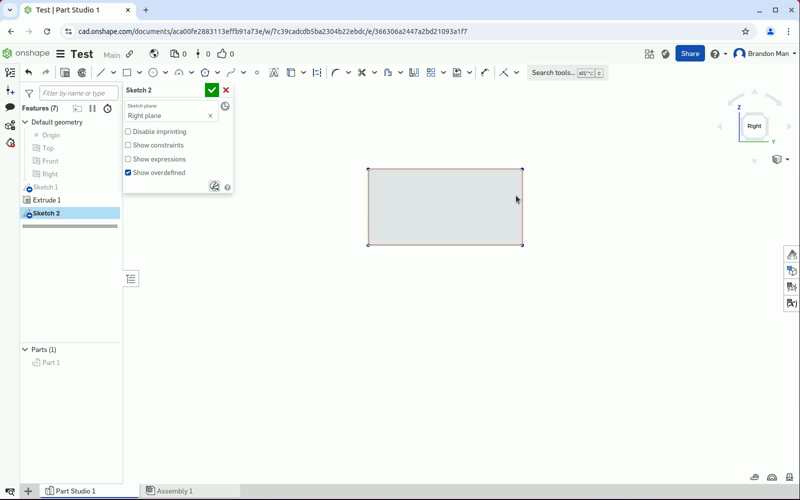
scroll(6)
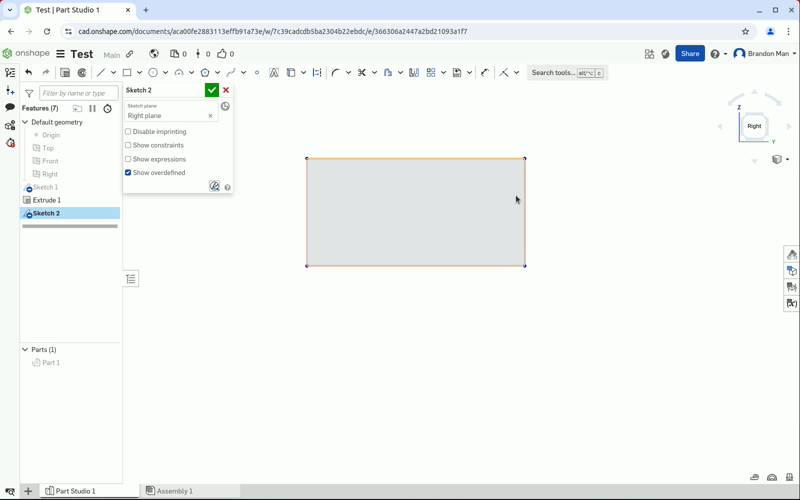
scroll(6)
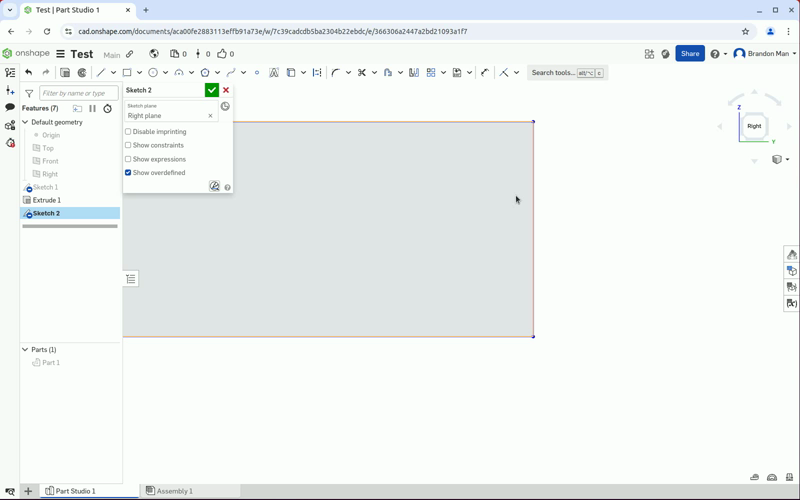
click(516, 195)
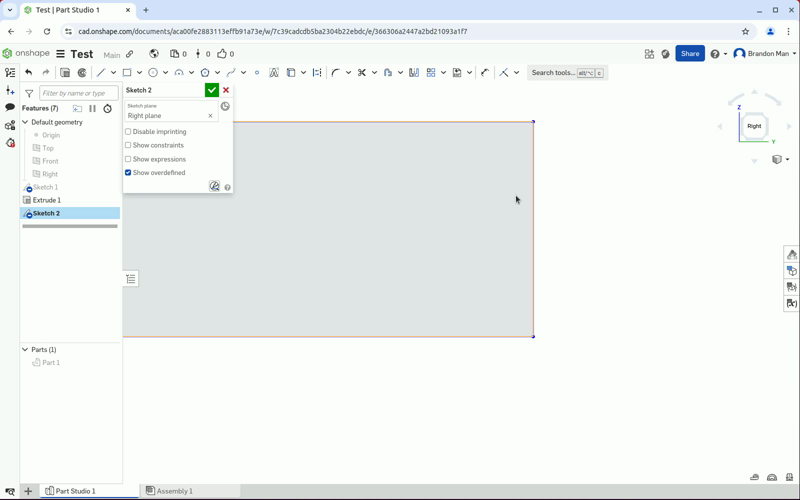
scroll(-6)
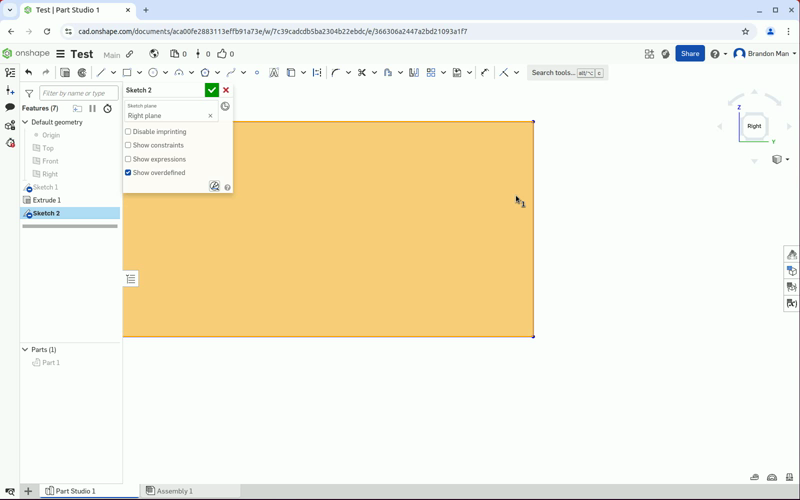
scroll(-6)
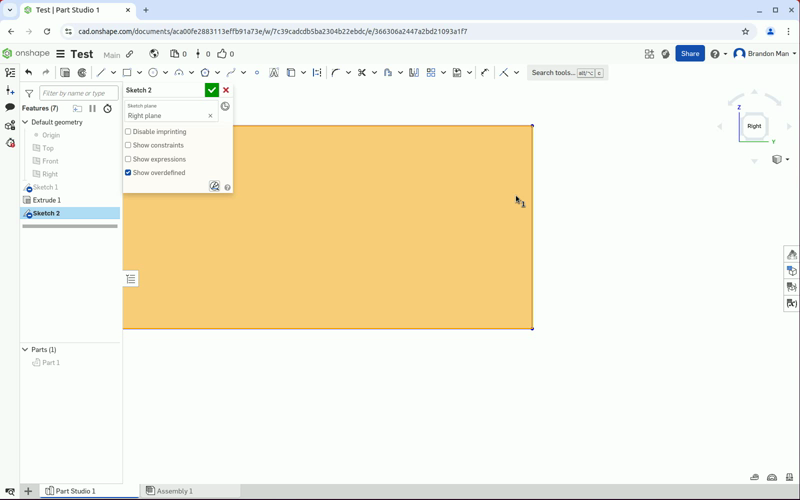
scroll(-6)
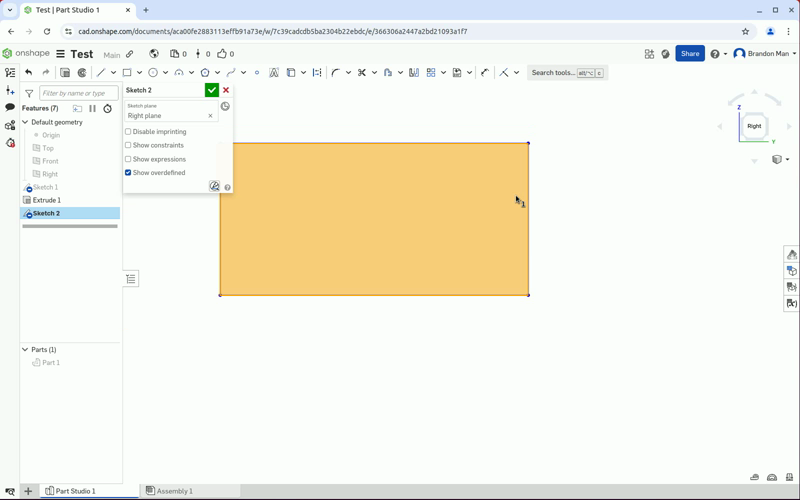
scroll(-6)
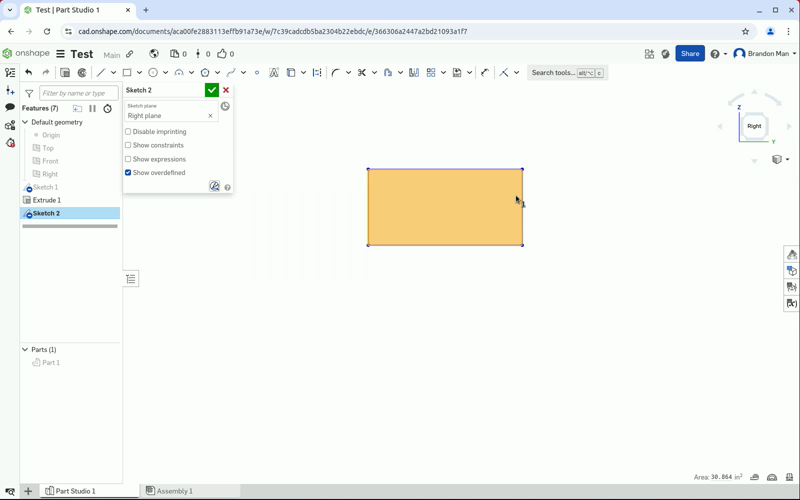
scroll(-6)
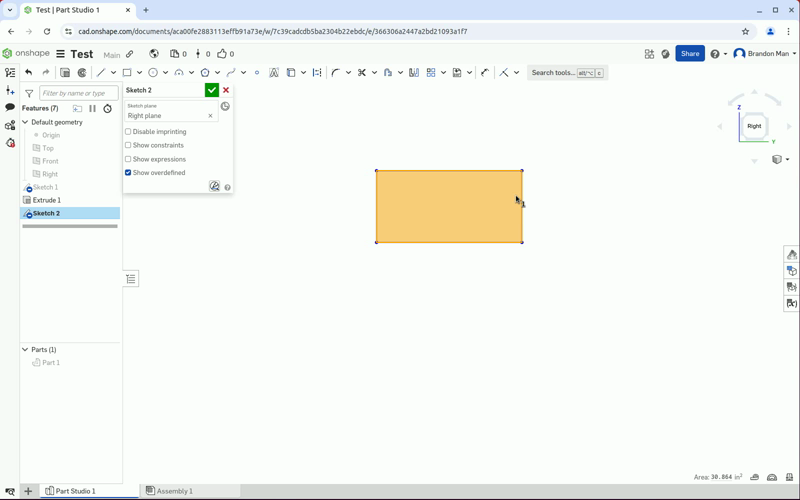
scroll(-6)
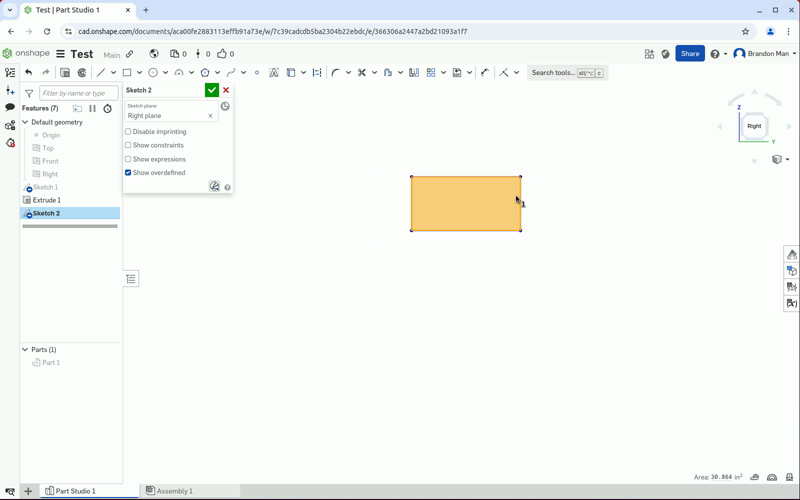
scroll(-6)
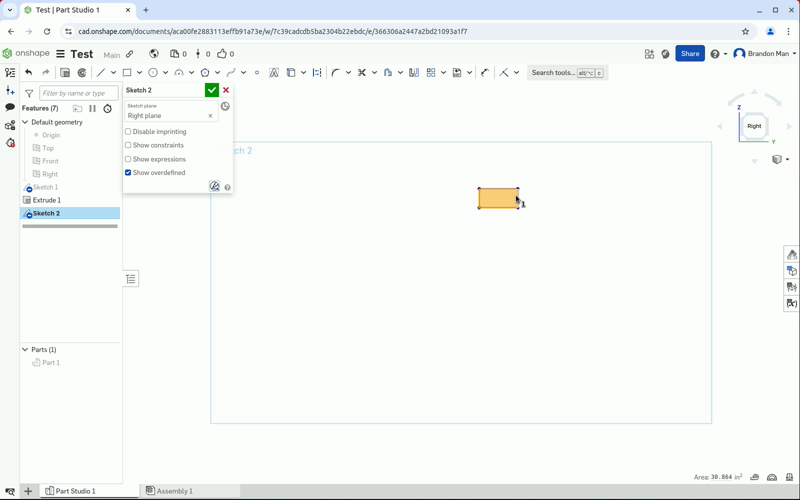
mouse_move(73, 352)
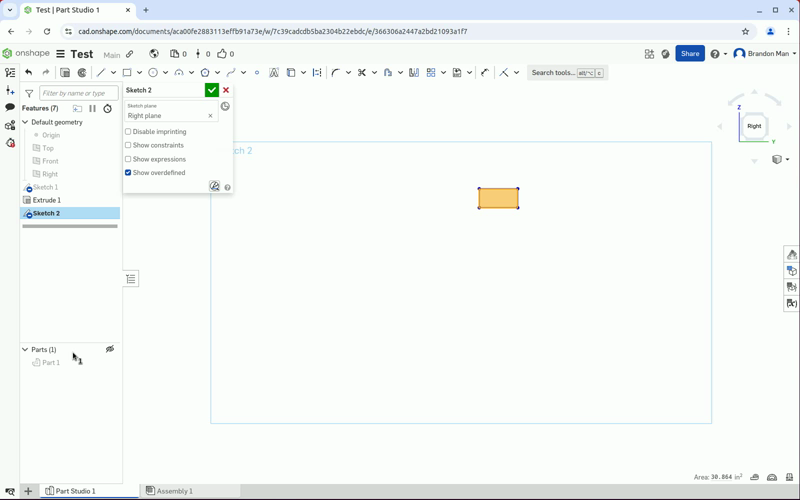
key(shift+y)
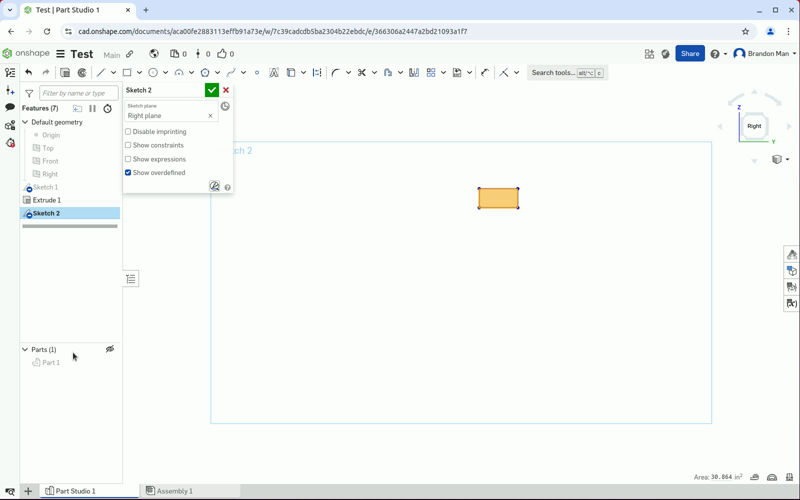
key(shift+e)
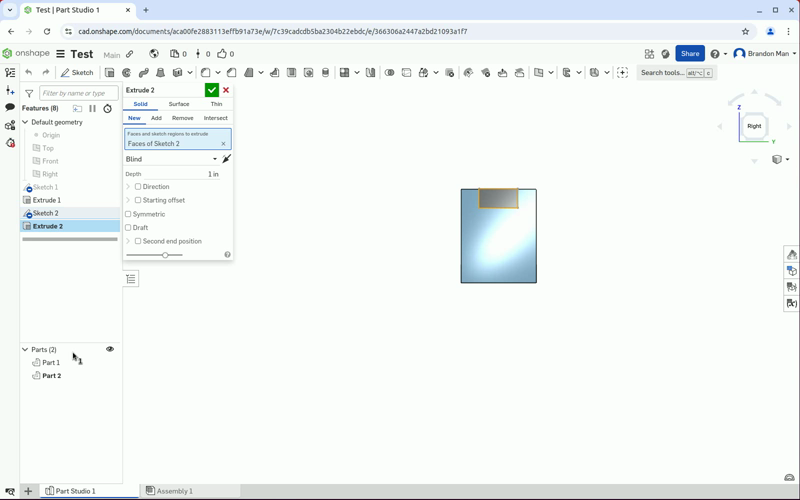
mouse_move(143, 106)
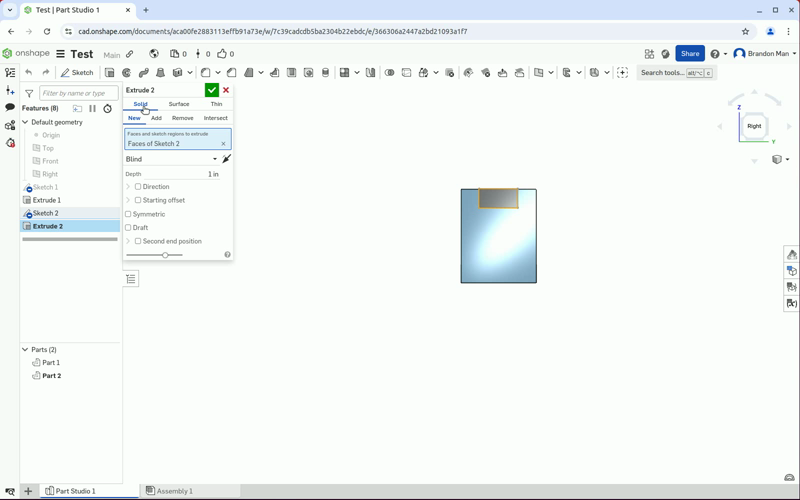
click(143, 106)
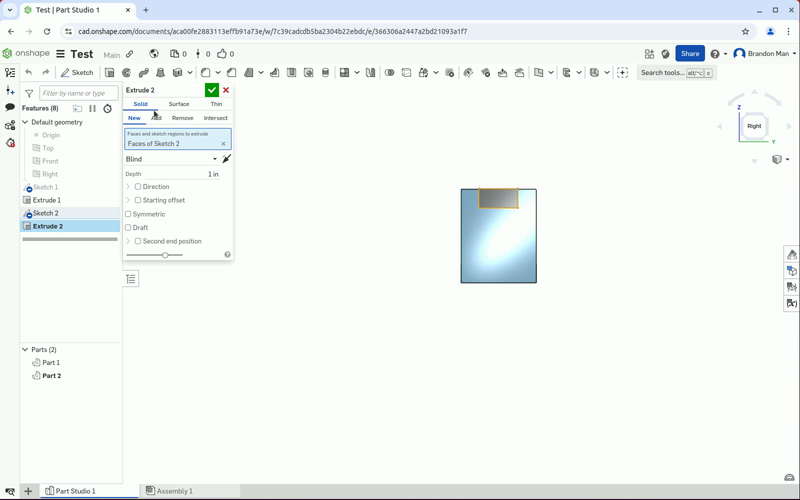
mouse_move(186, 120)
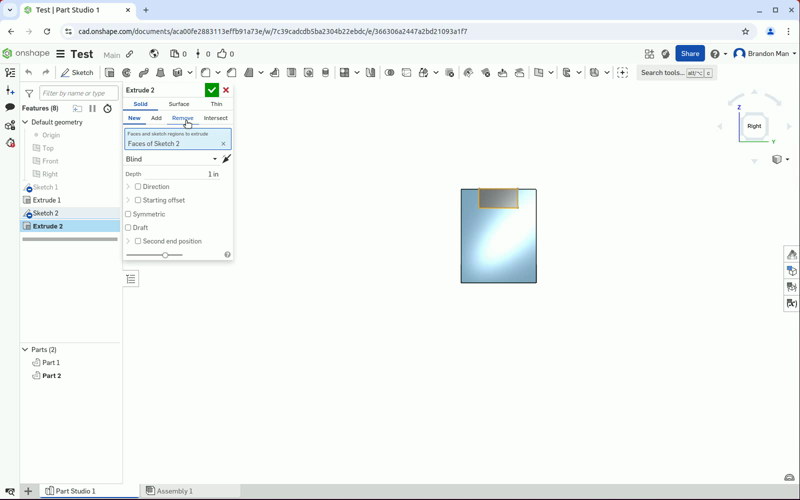
click(186, 120)
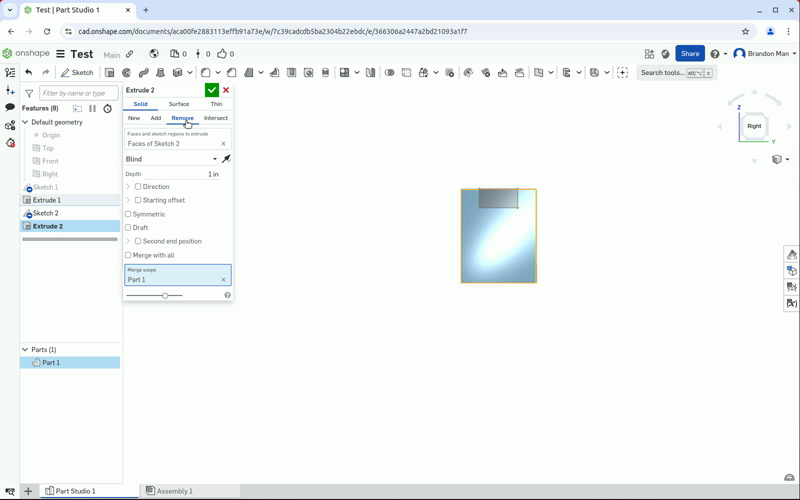
key(tab, 4)
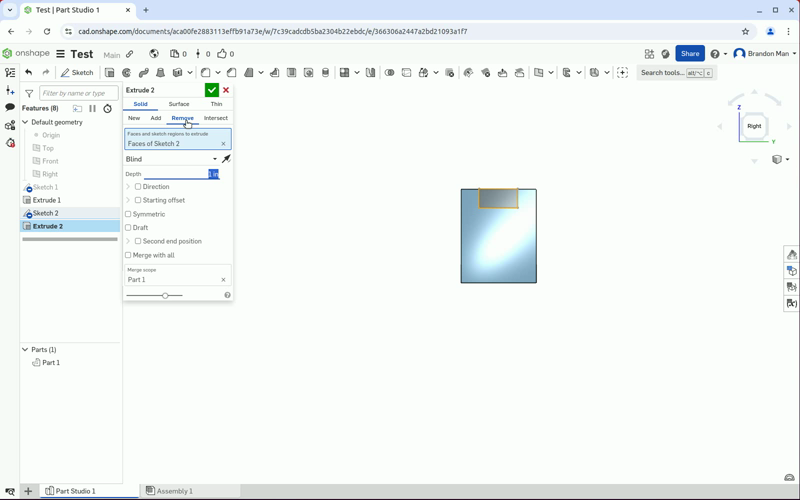
text(23.108)
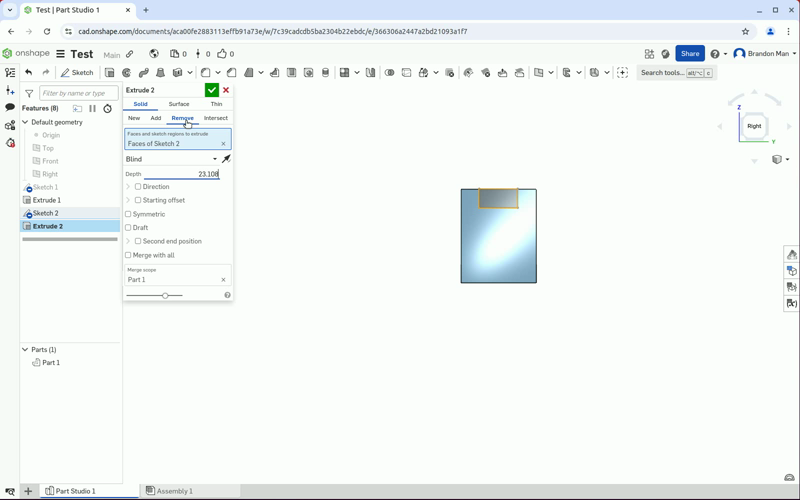
key(tab, 6)
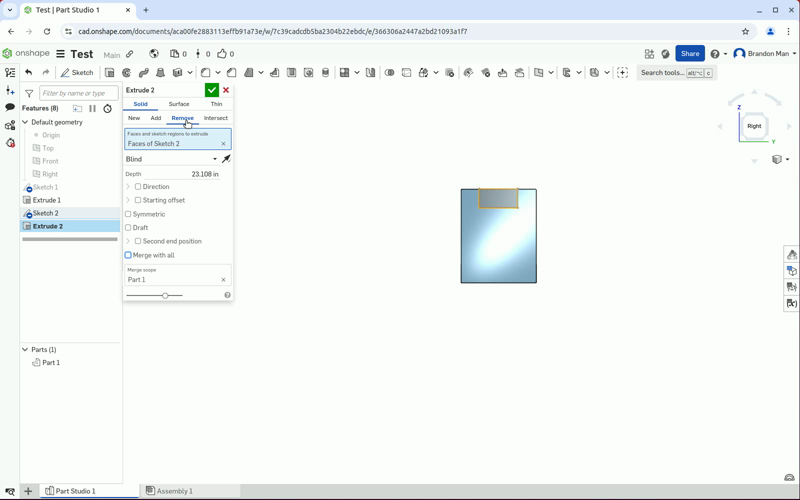
key(space)
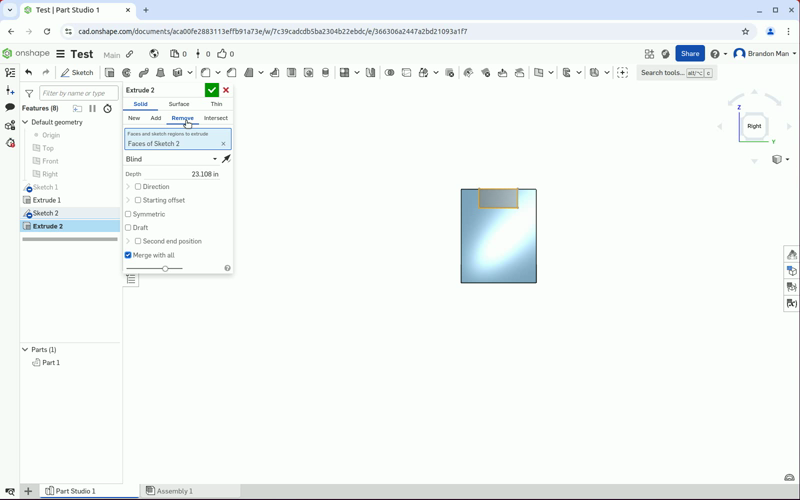
key(enter)
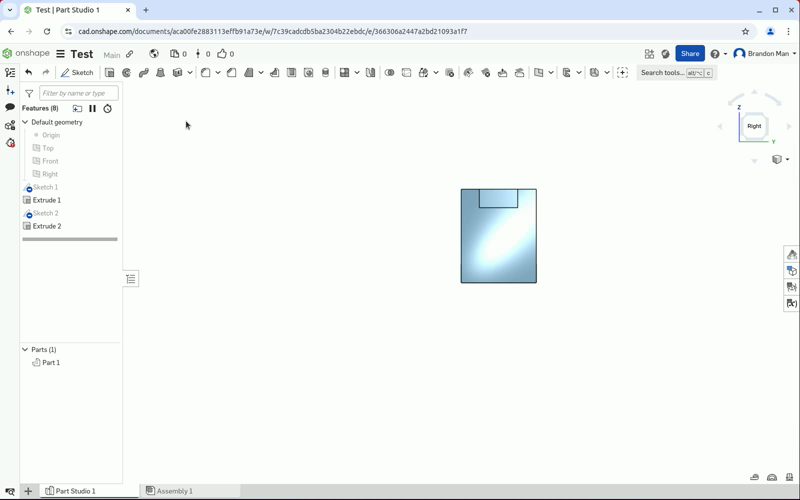
key(shift+h)
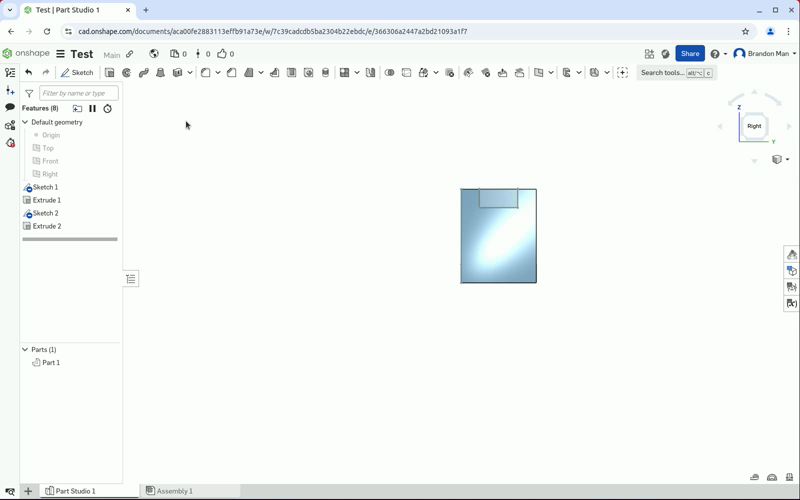
key(shift+h)
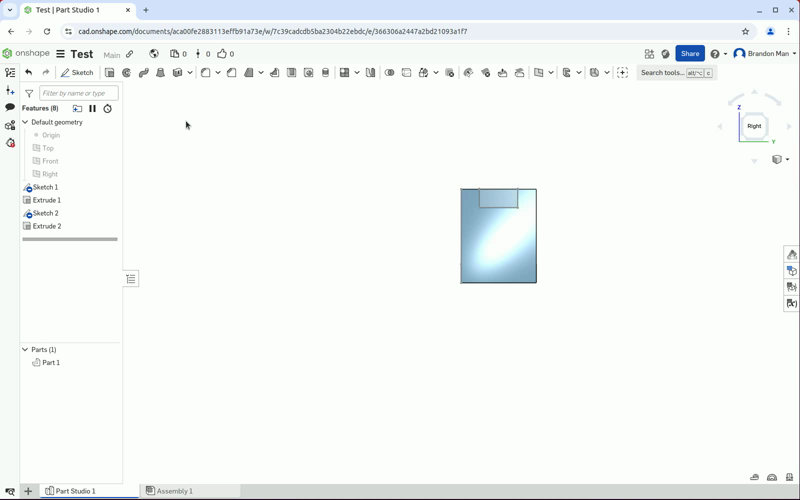
key(shift+7)
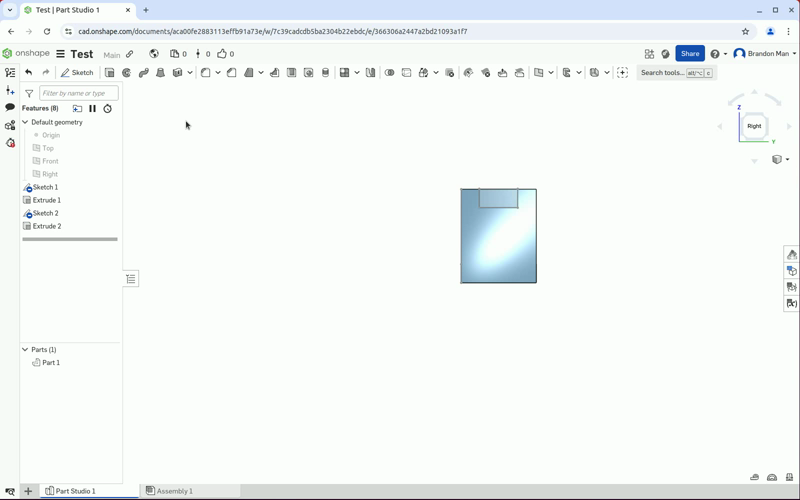
key(right, 2)
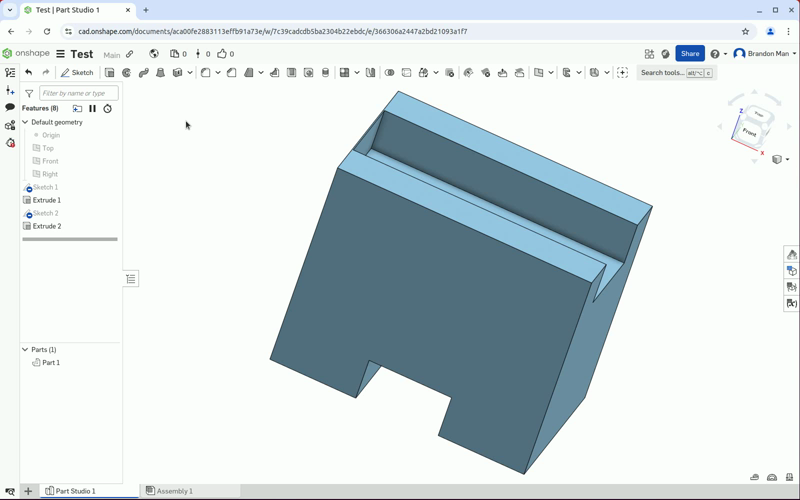
key(down, 2)
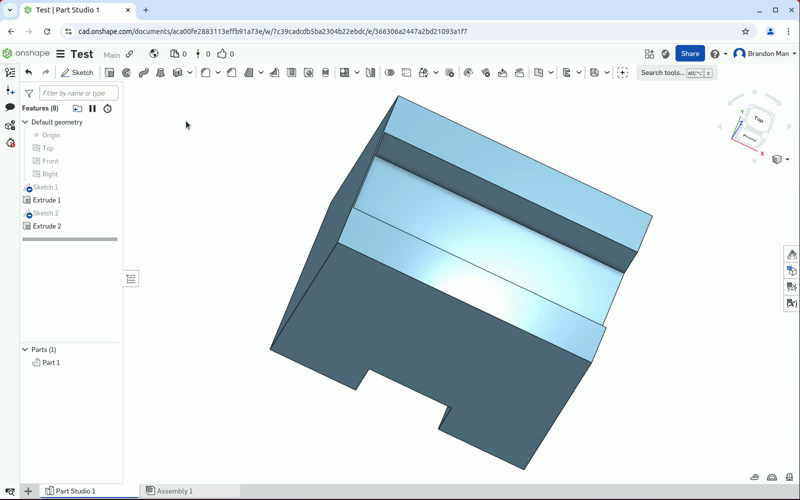
key(up, 2)
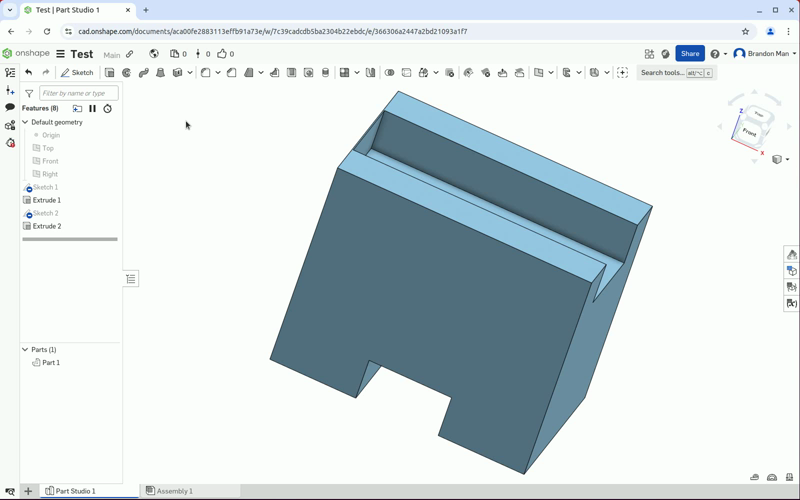
key(left, 2)
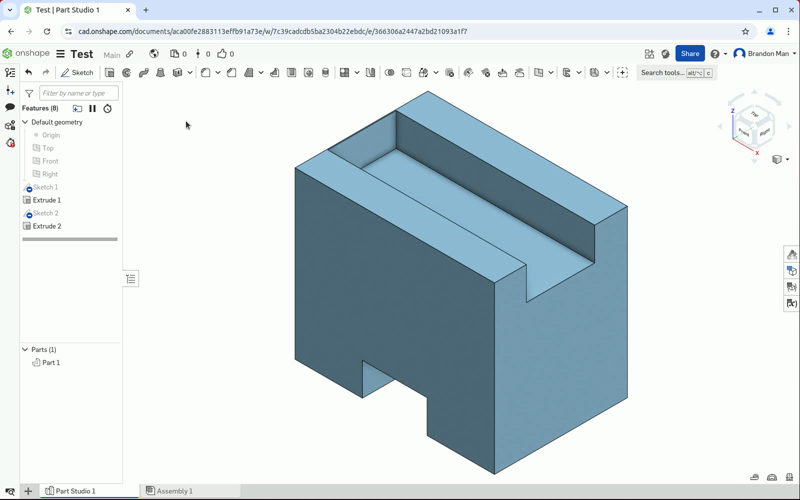
mouse_move(73, 189)
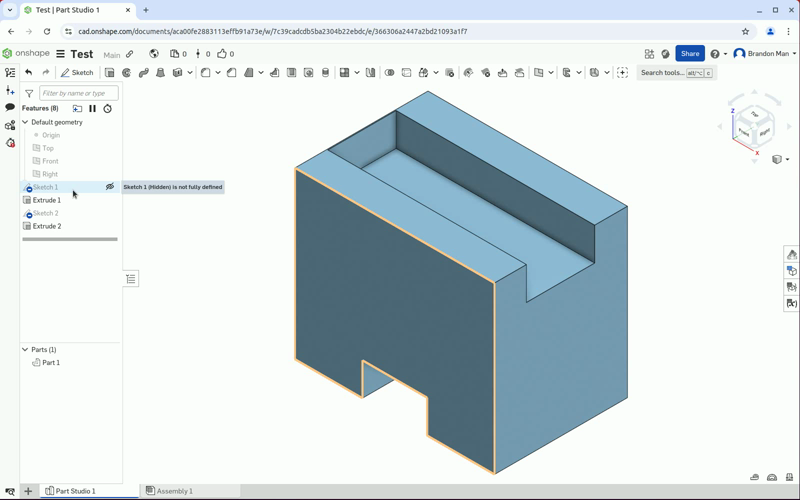
click(73, 189)